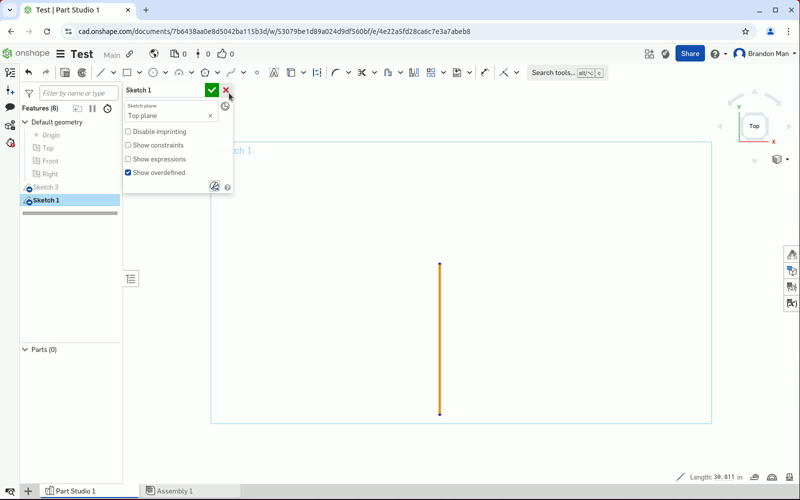
key(shift+h)
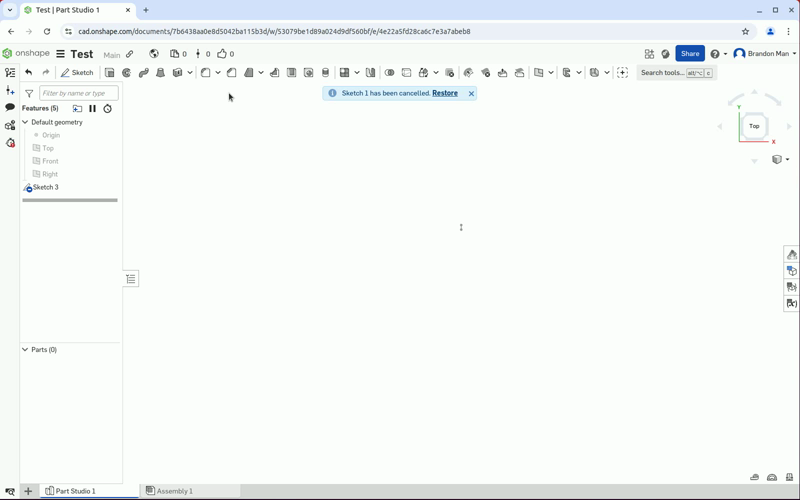
mouse_move(73, 352)
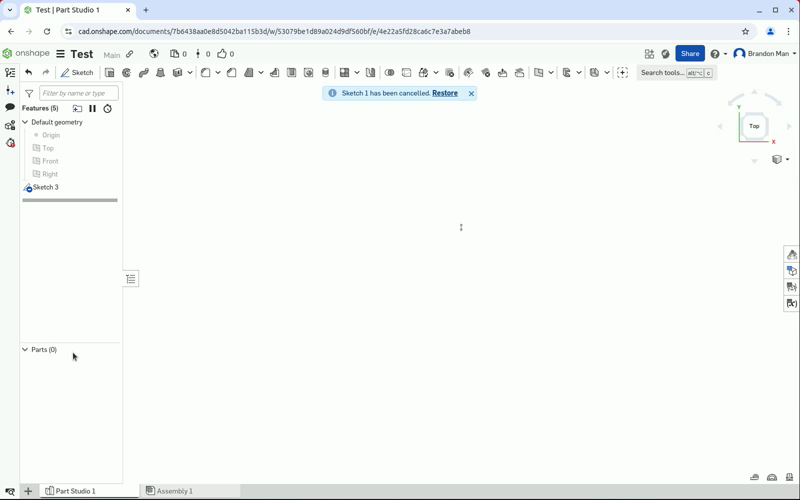
key(y)
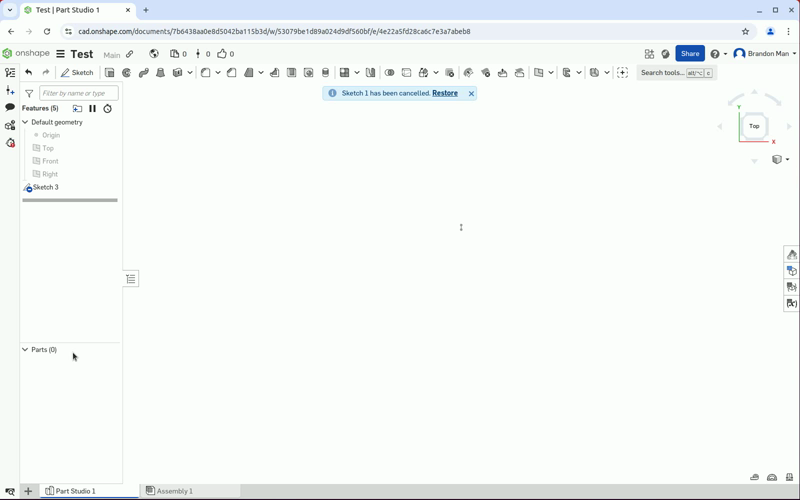
key(shift+p)
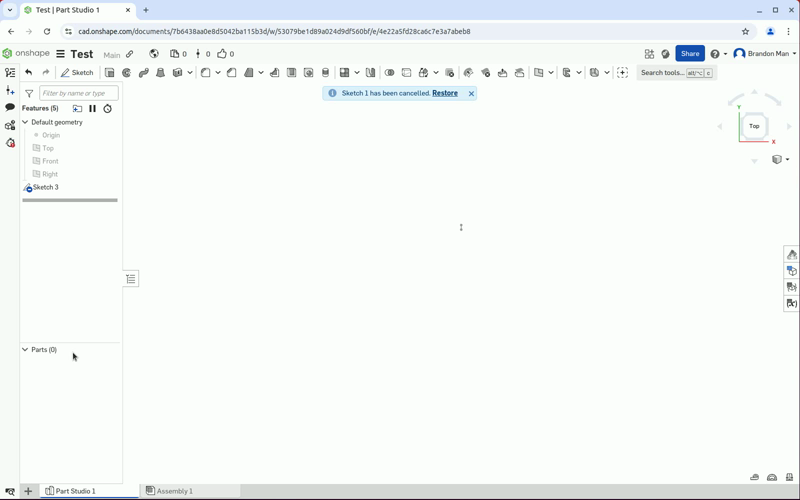
key(space)
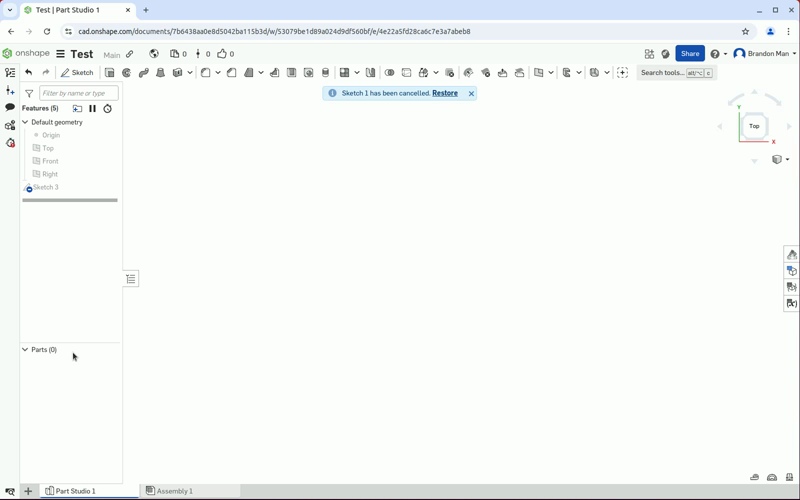
key_down(shift)
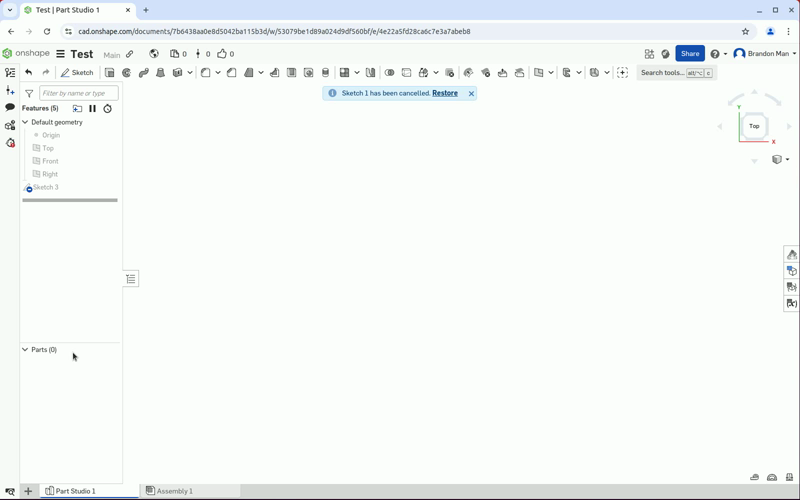
key(up)
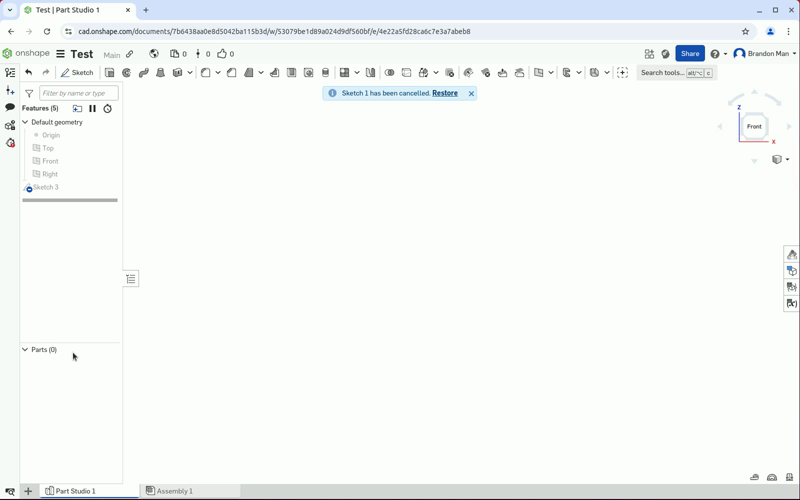
key_up(shift)
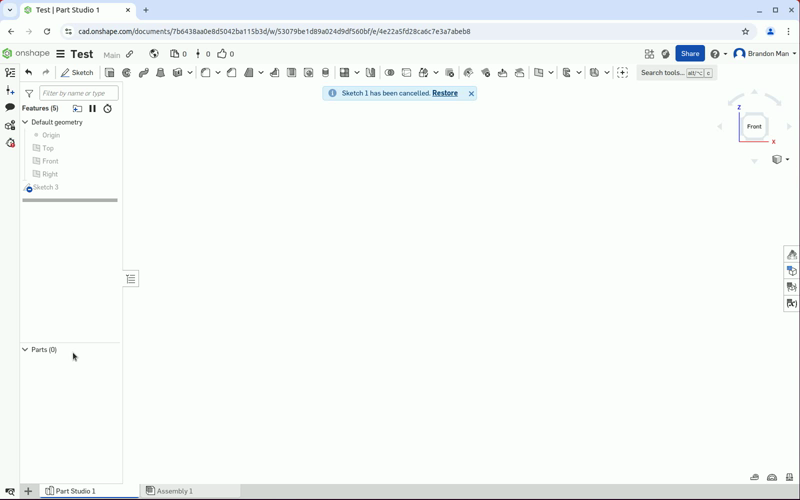
mouse_move(73, 352)
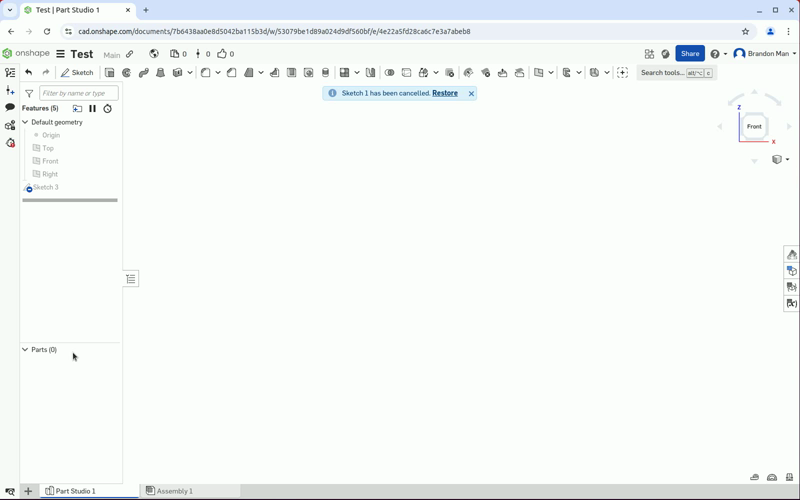
key(shift+y)
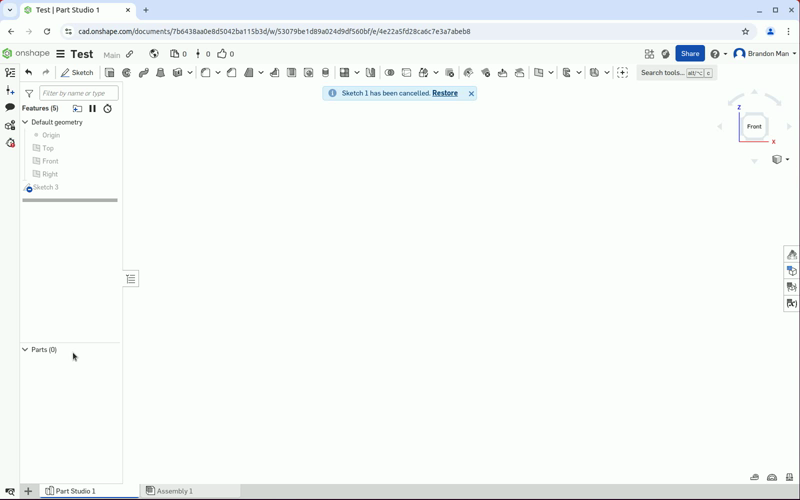
key(shift+s)
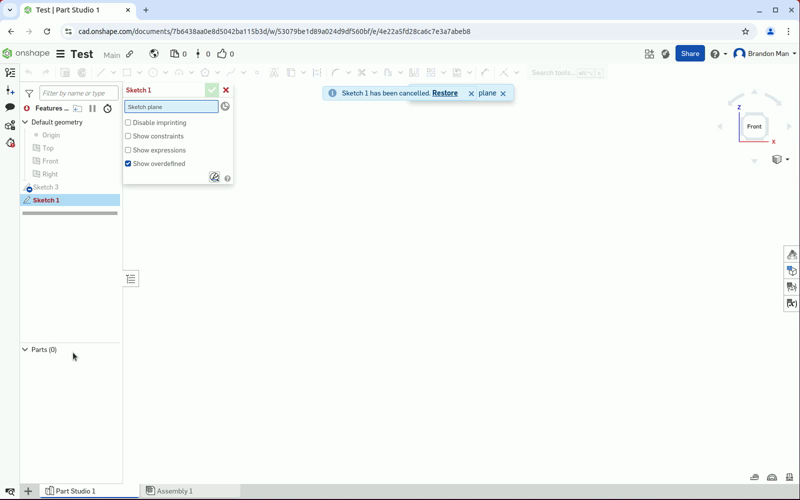
mouse_move(73, 163)
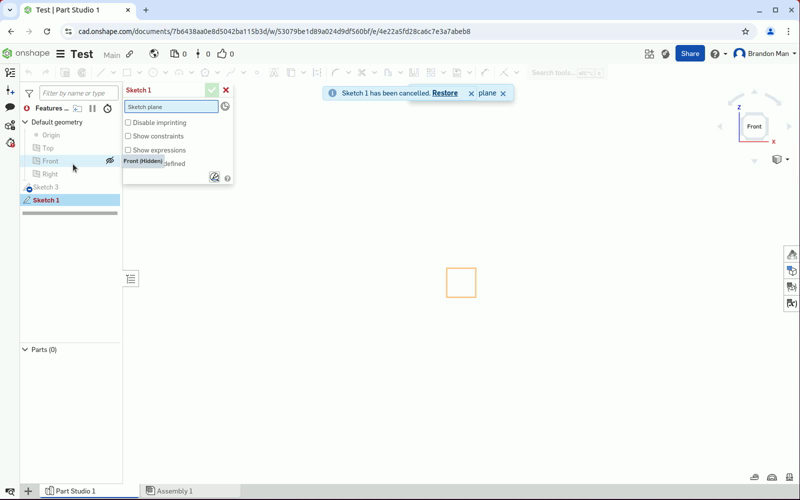
click(73, 163)
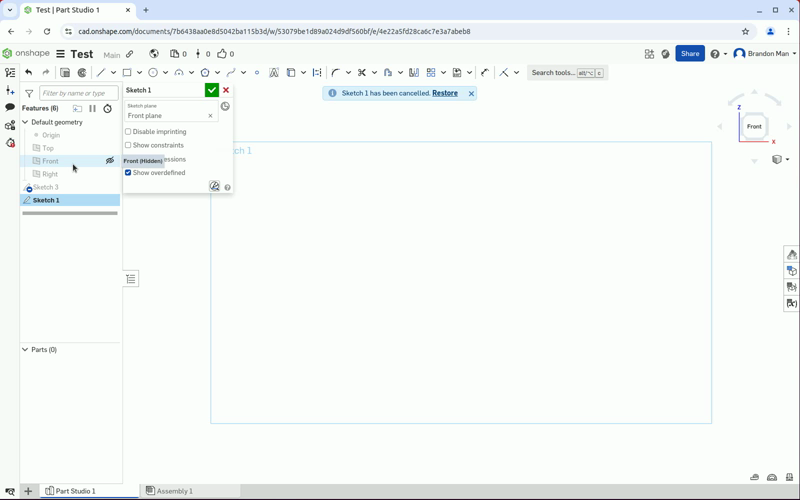
mouse_move(73, 352)
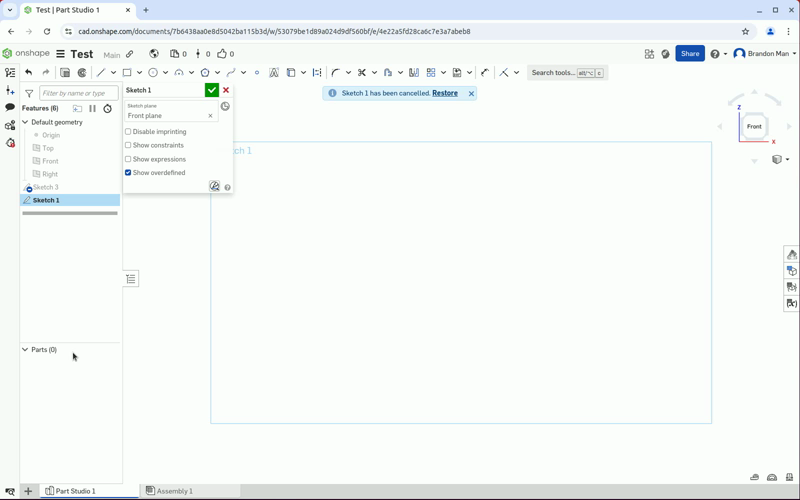
key(y)
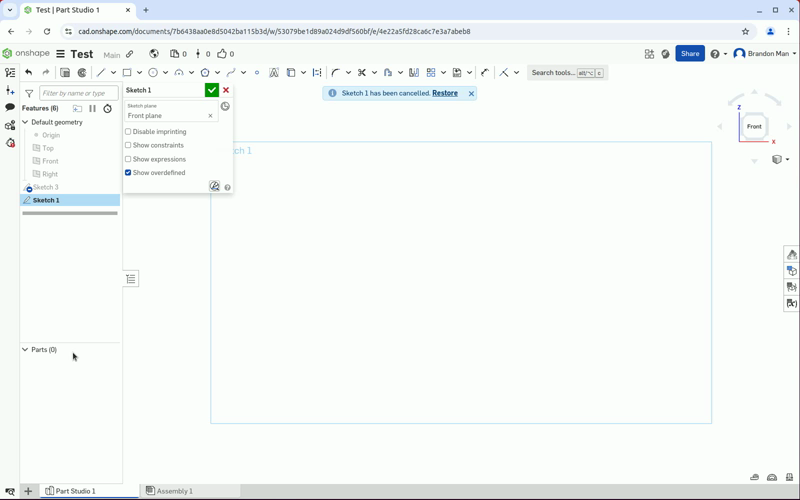
key(c)
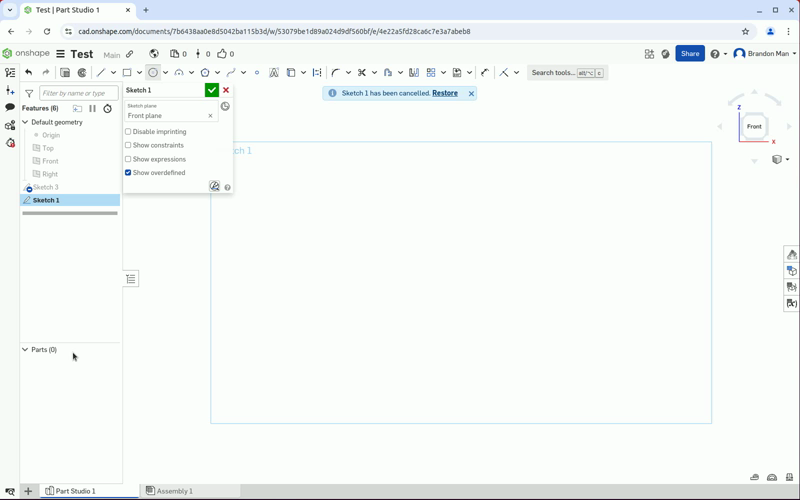
key_down(shift)
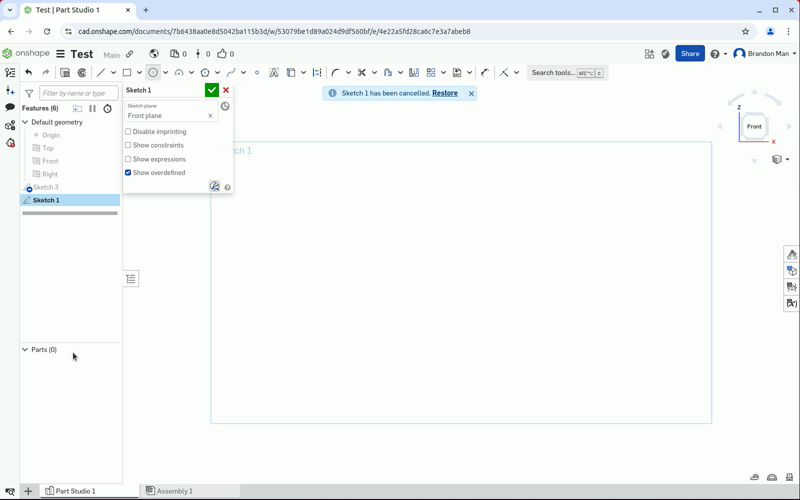
mouse_move(427, 278)
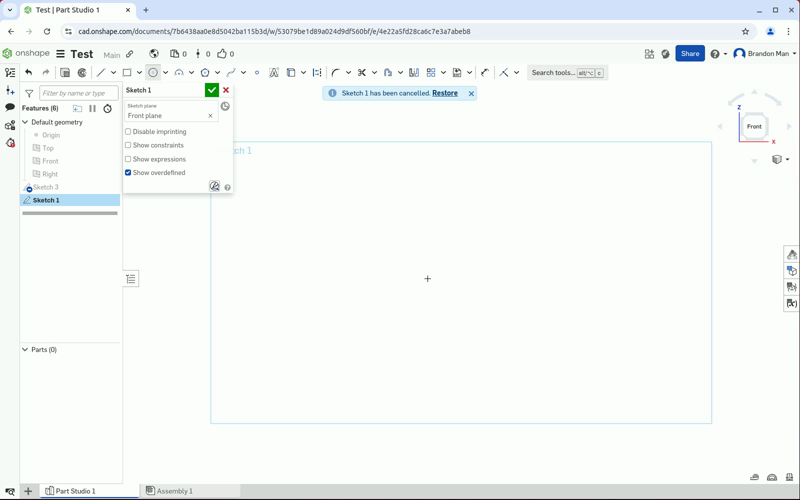
click(427, 278)
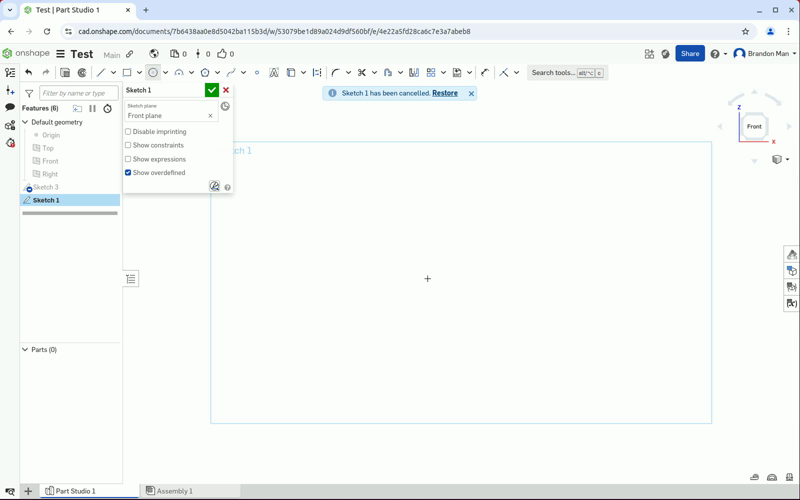
key_up(shift)
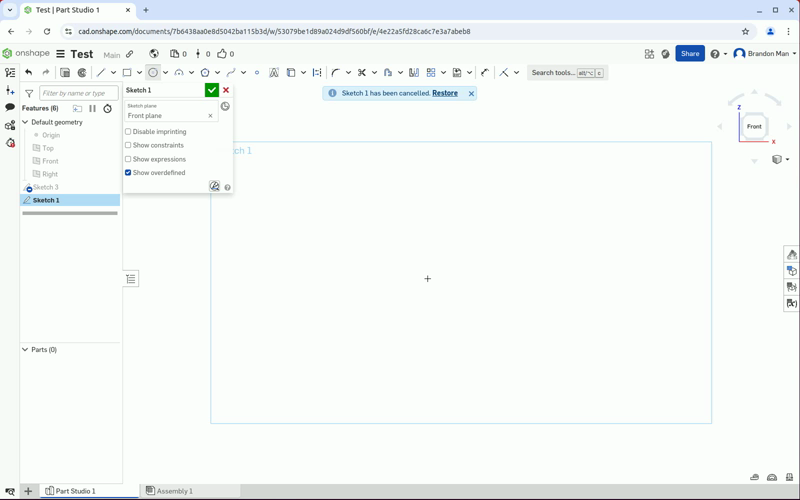
mouse_move(504, 278)
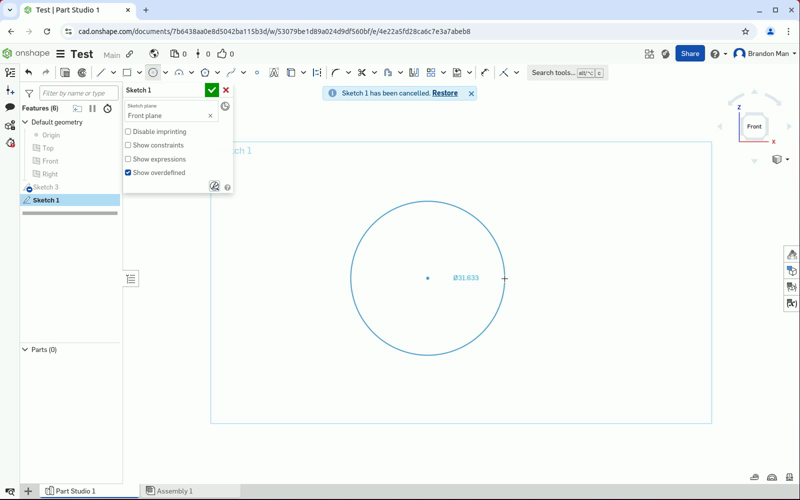
click(504, 278)
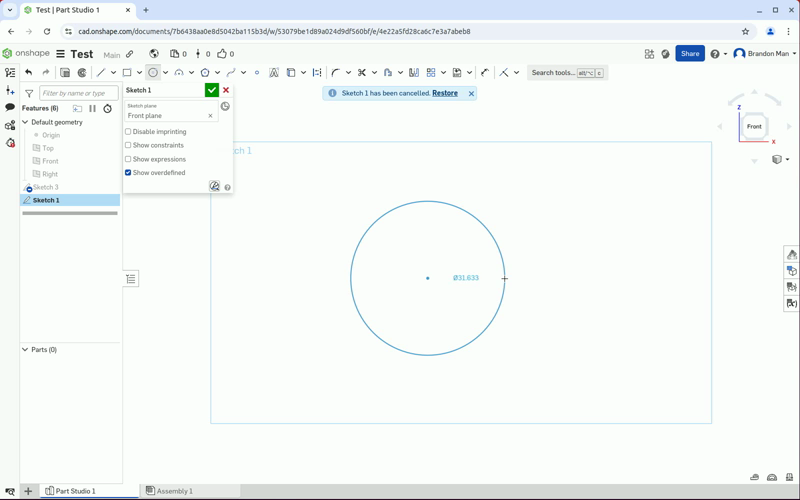
key(esc)
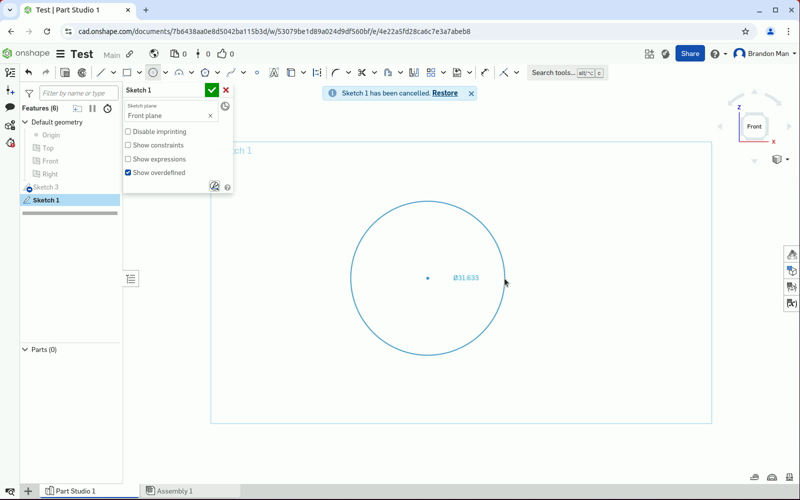
key(c)
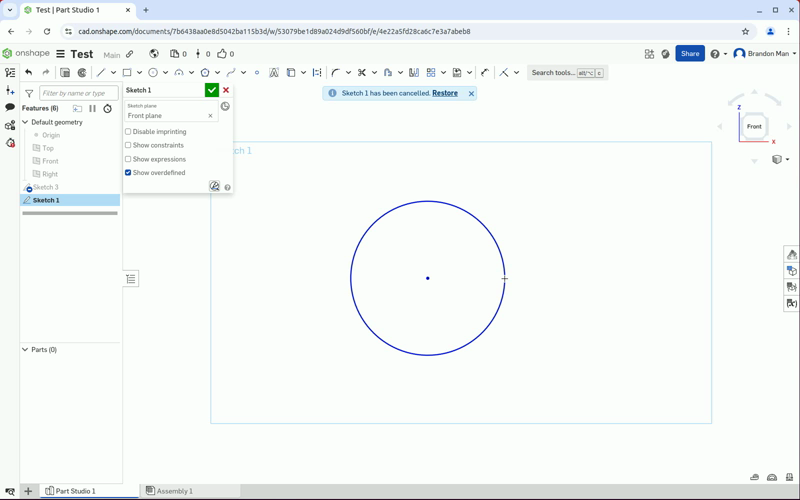
key_down(shift)
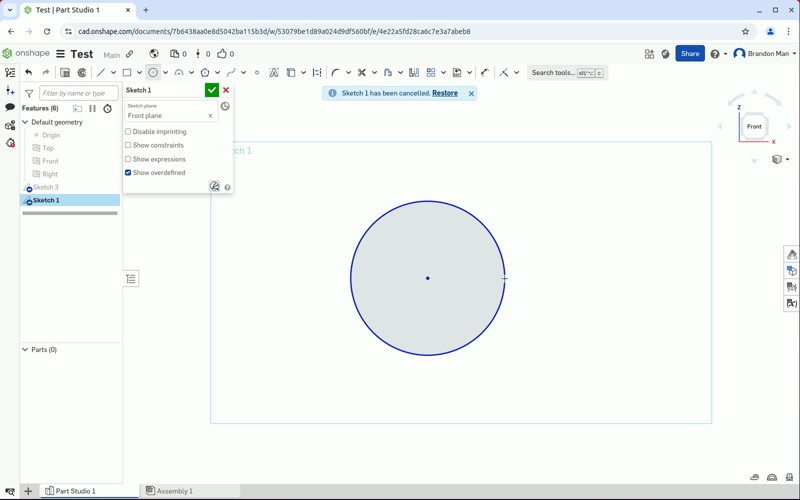
mouse_move(427, 278)
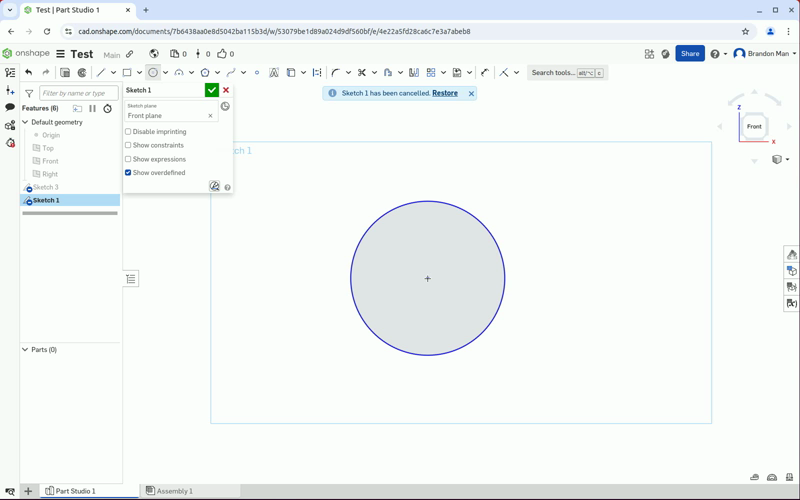
click(427, 278)
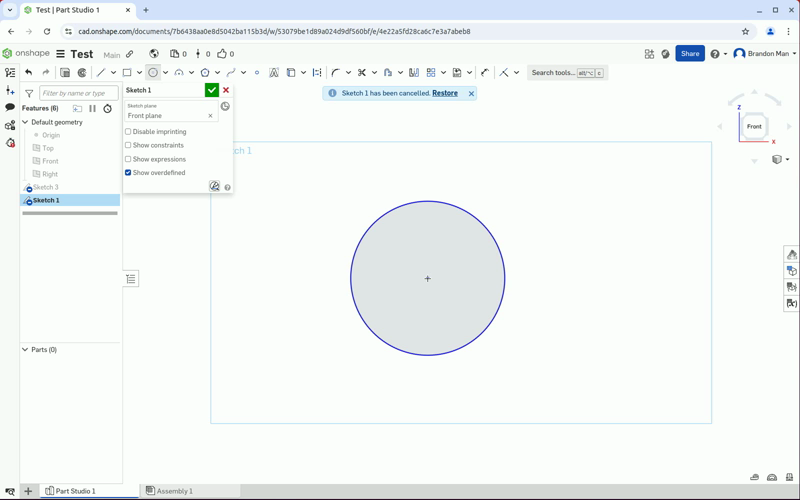
key_up(shift)
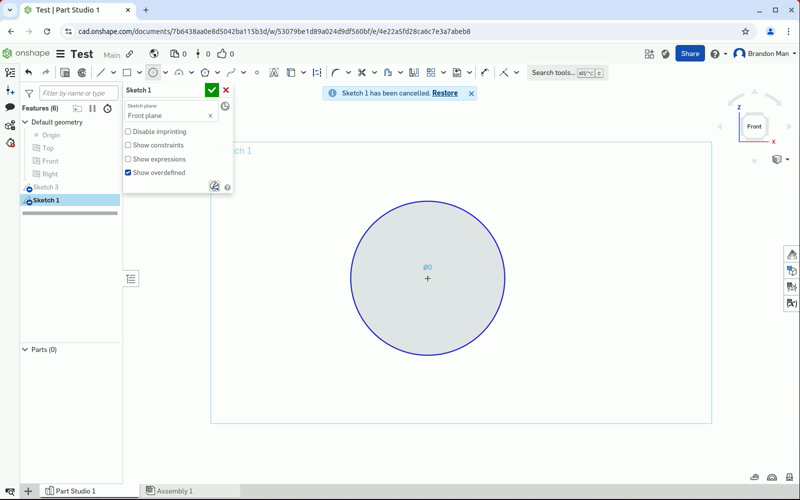
mouse_move(470, 278)
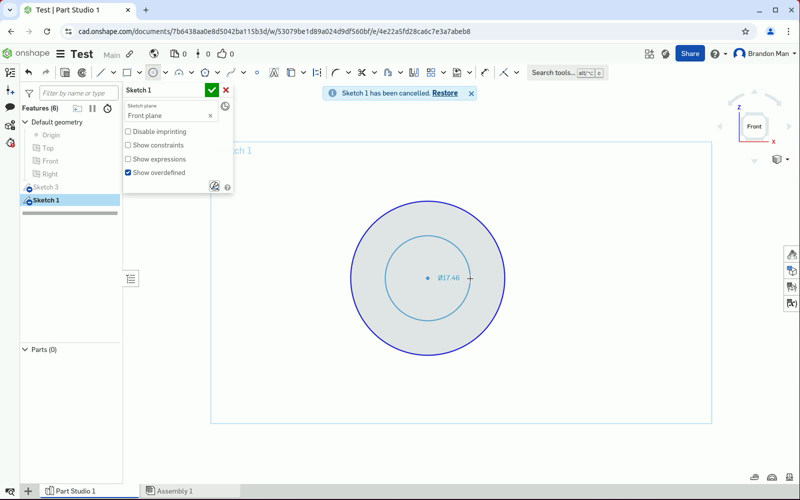
click(470, 278)
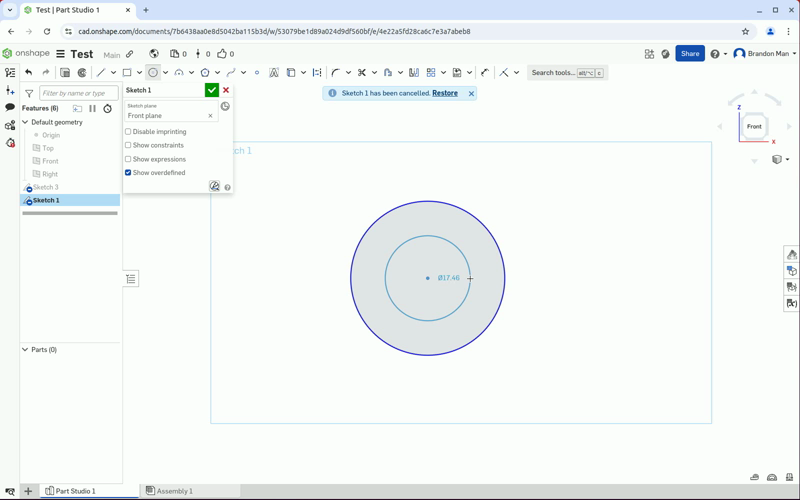
key(esc)
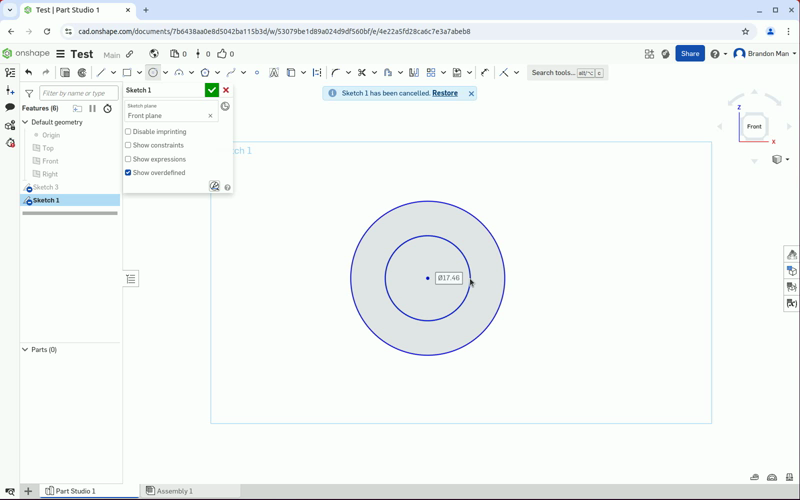
mouse_move(369, 256)
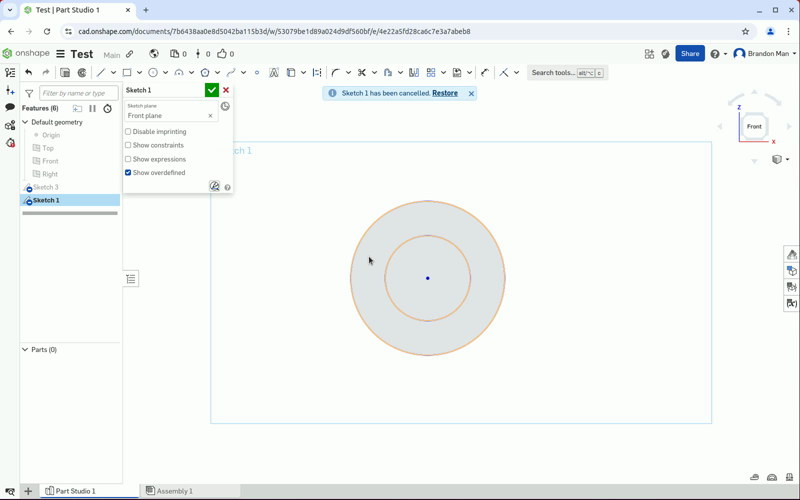
click(369, 256)
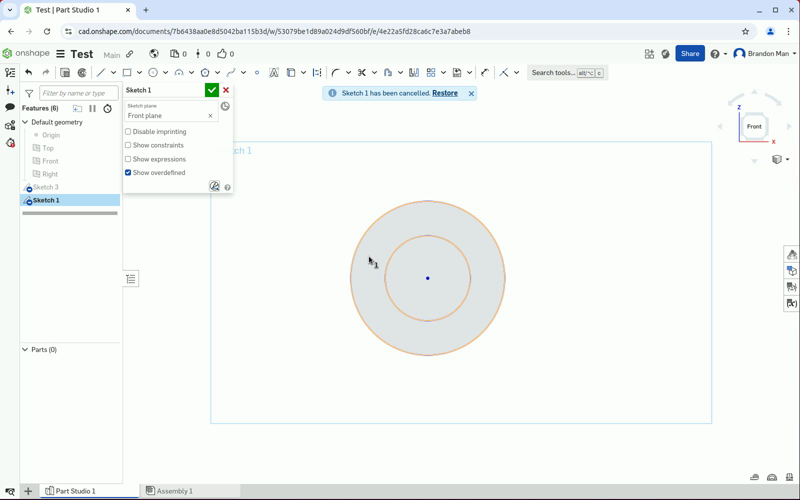
mouse_move(73, 352)
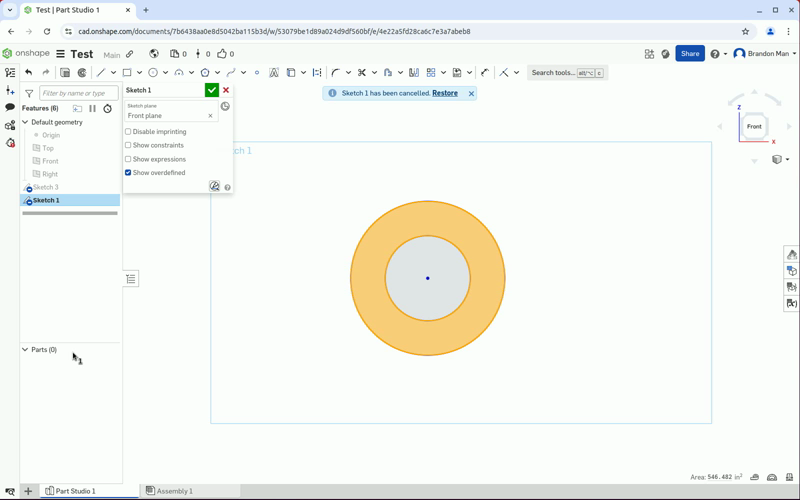
key(shift+y)
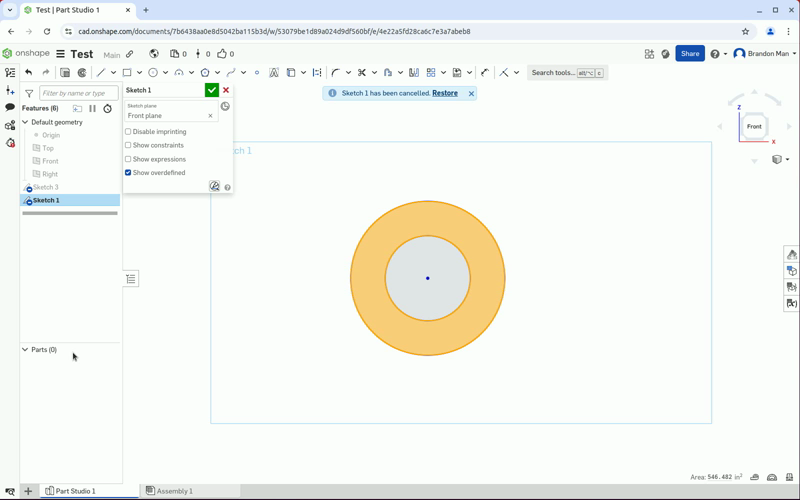
key(shift+e)
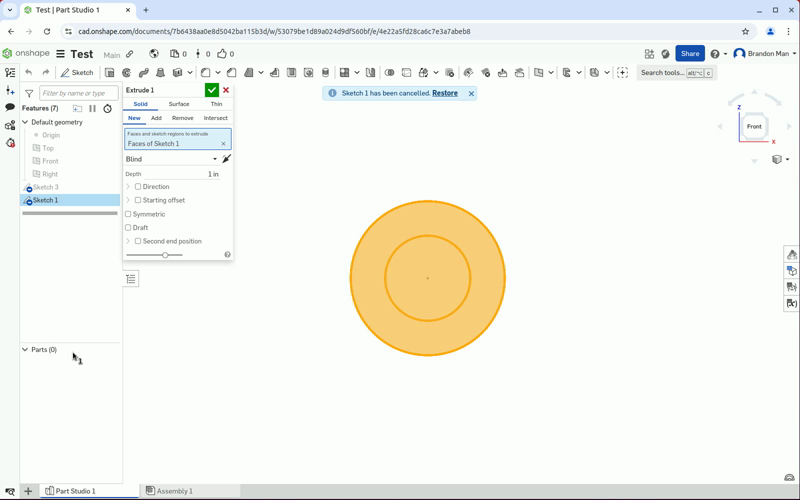
mouse_move(143, 106)
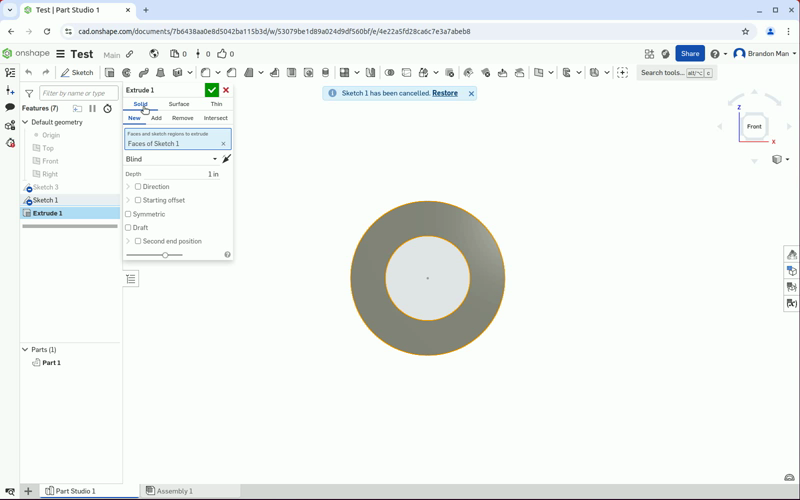
click(143, 106)
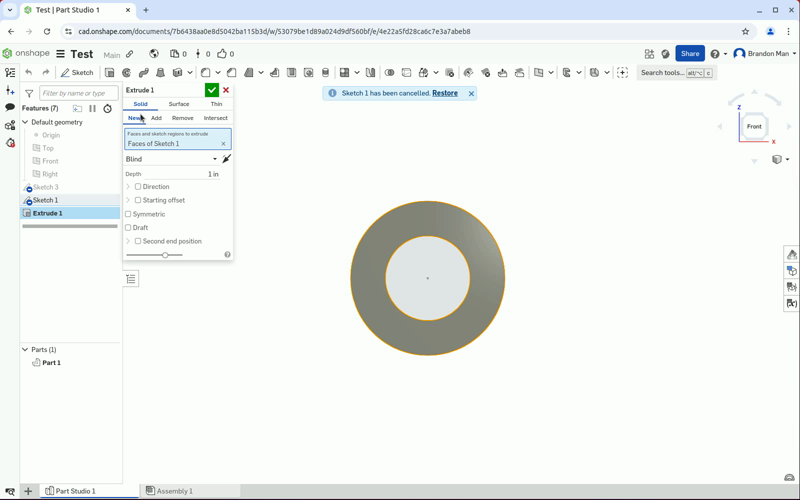
mouse_move(137, 120)
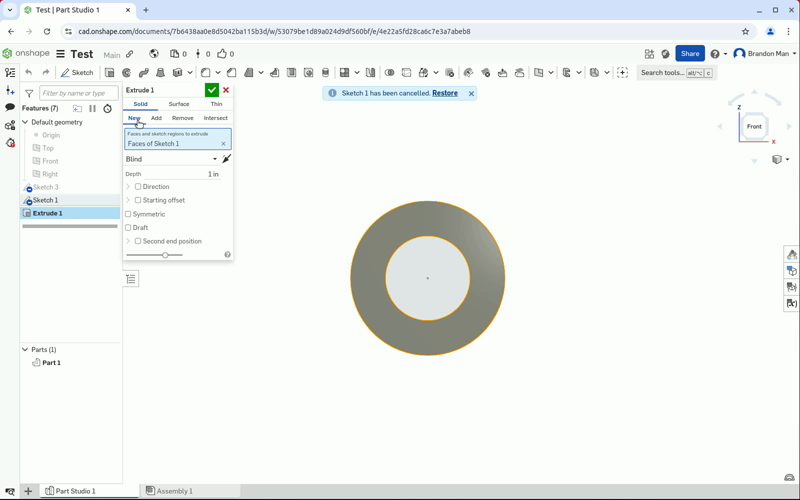
click(137, 120)
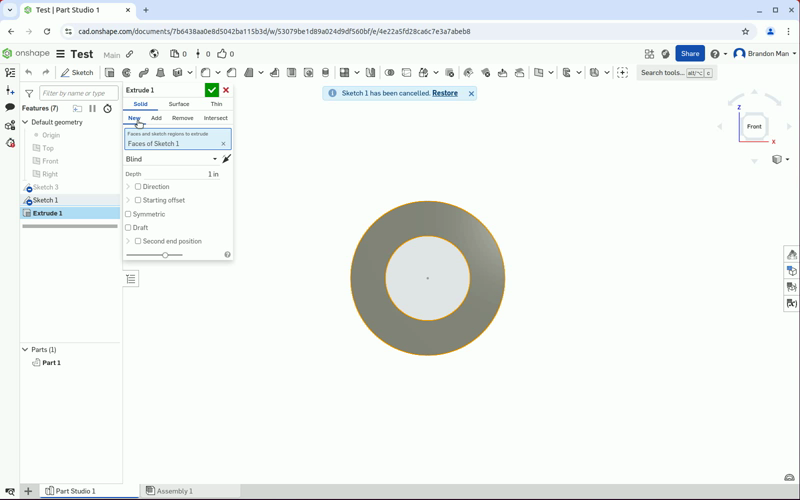
key(tab, 4)
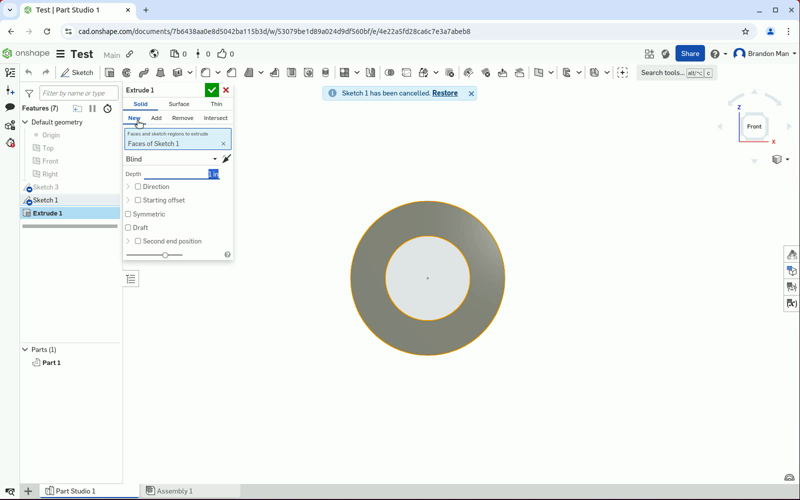
text(10.832)
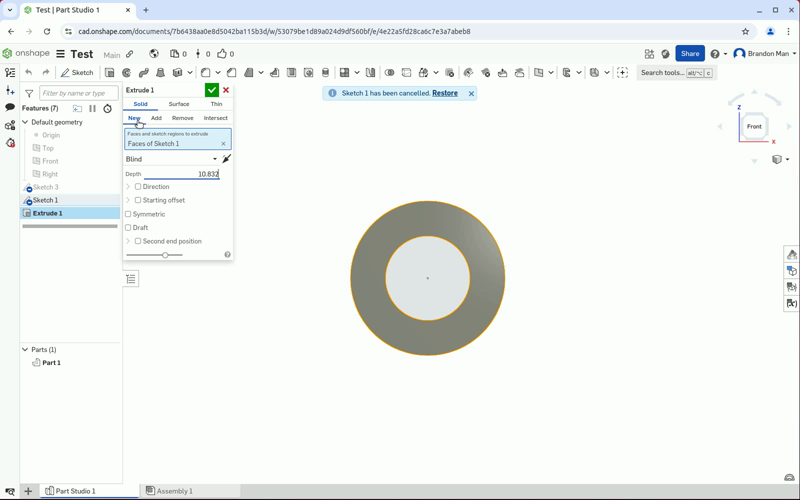
key(enter)
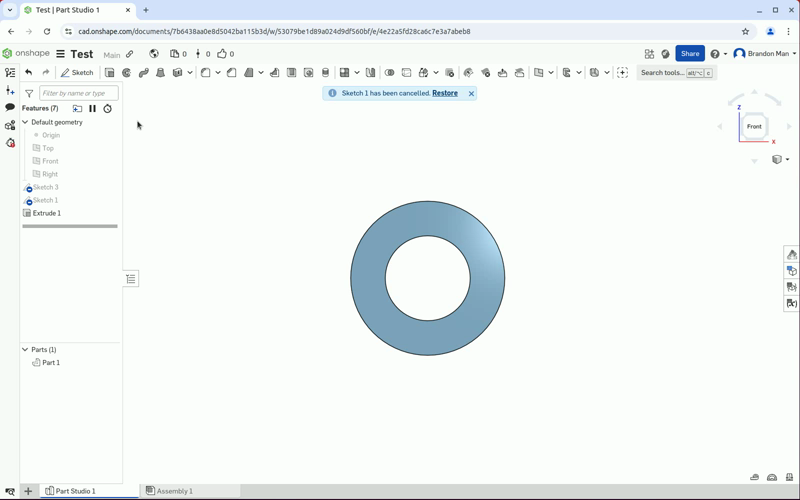
key(shift+h)
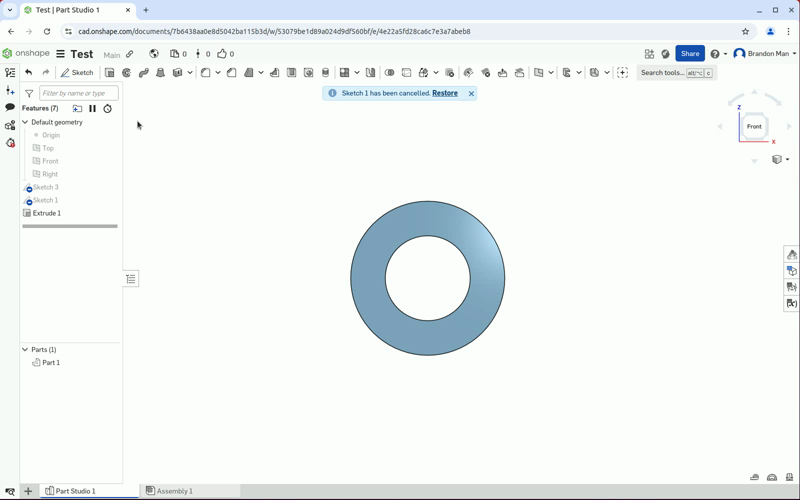
key(shift+h)
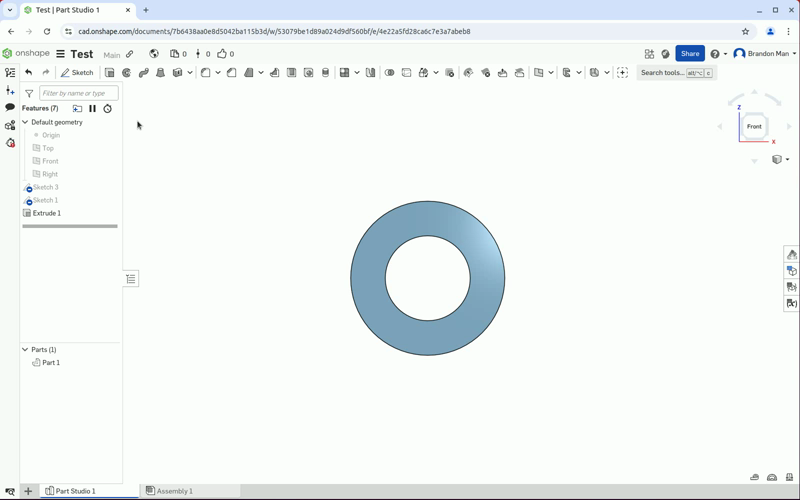
mouse_move(73, 189)
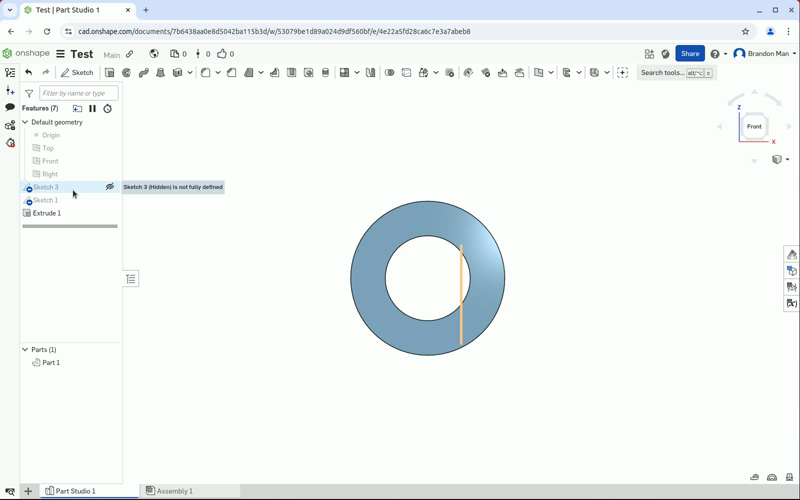
click(73, 189)
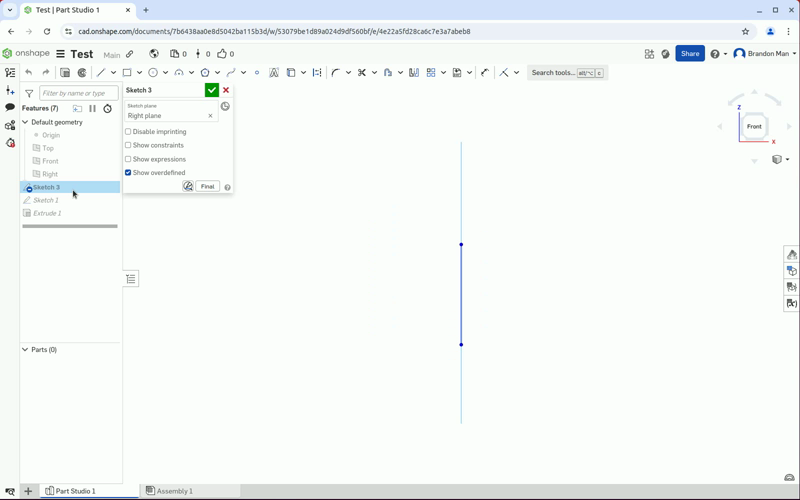
mouse_move(229, 92)
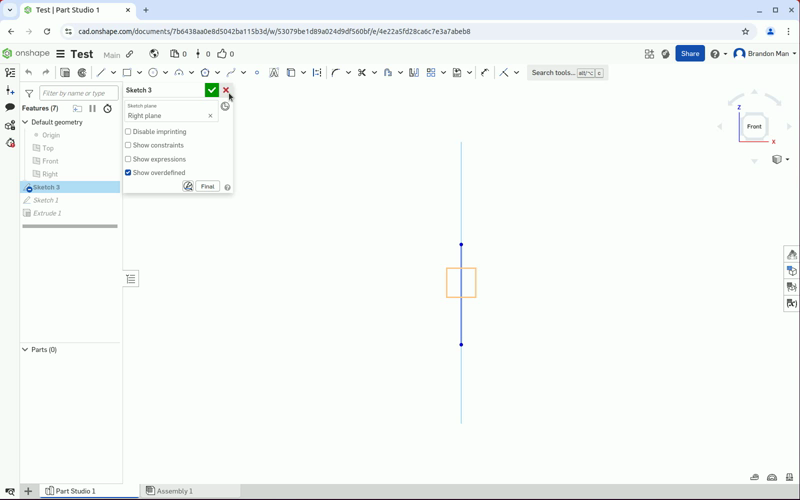
click(229, 92)
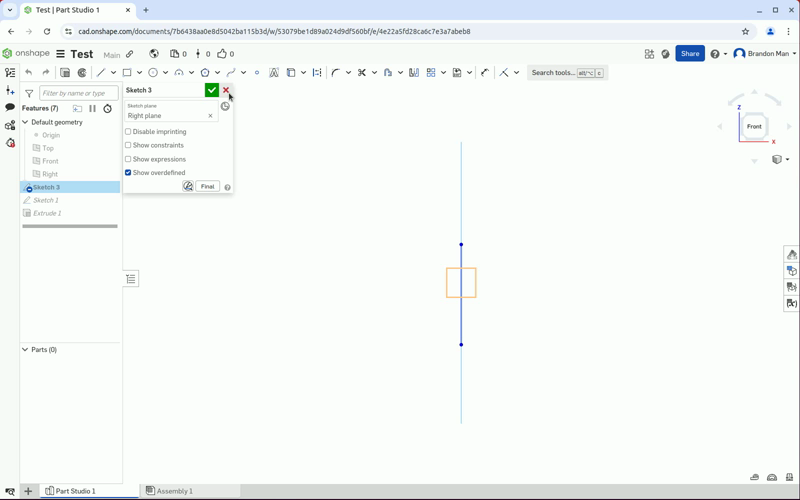
key(shift+s)
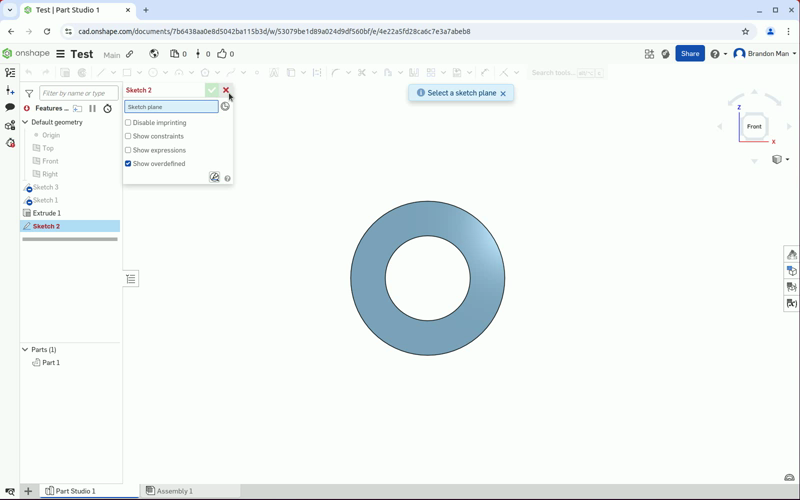
mouse_move(73, 163)
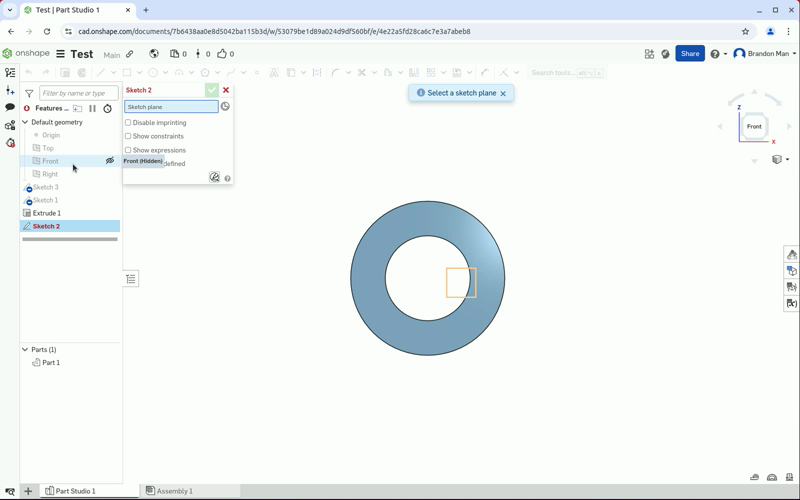
click(73, 163)
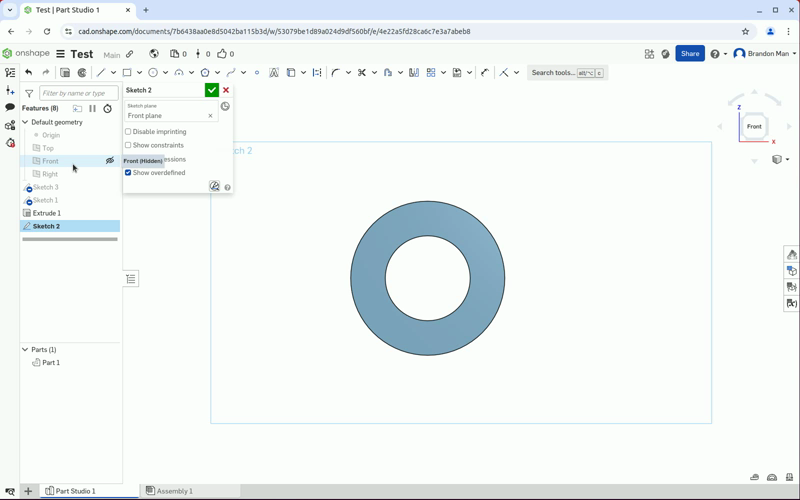
mouse_move(73, 352)
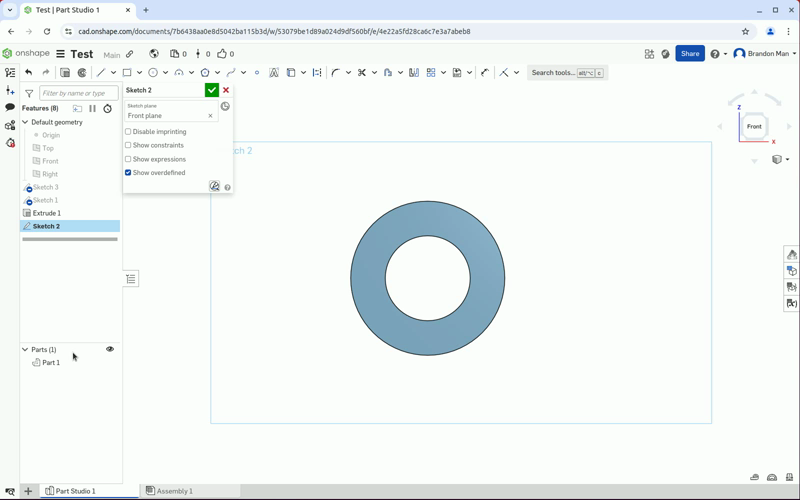
key(y)
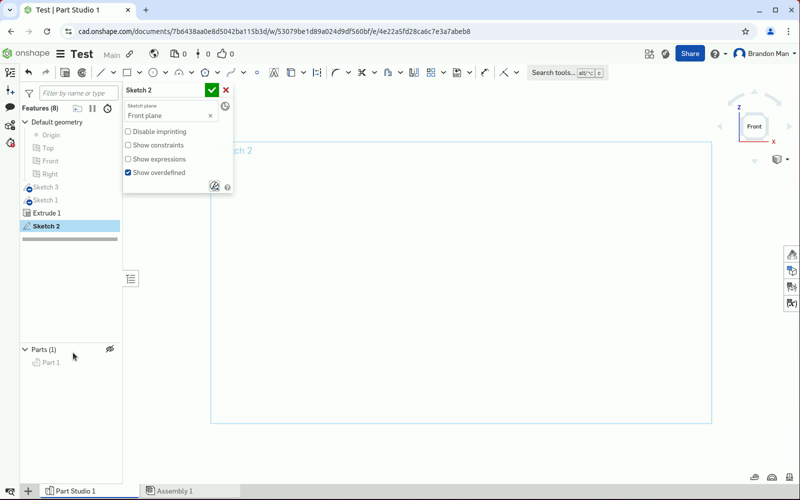
key(c)
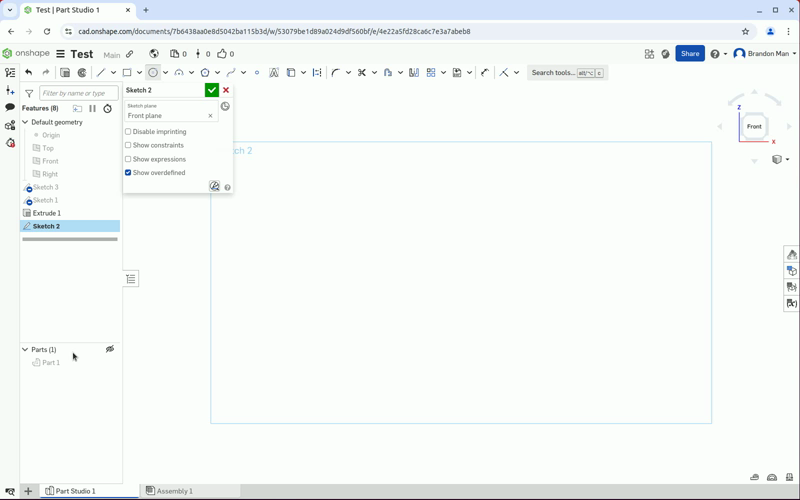
key_down(shift)
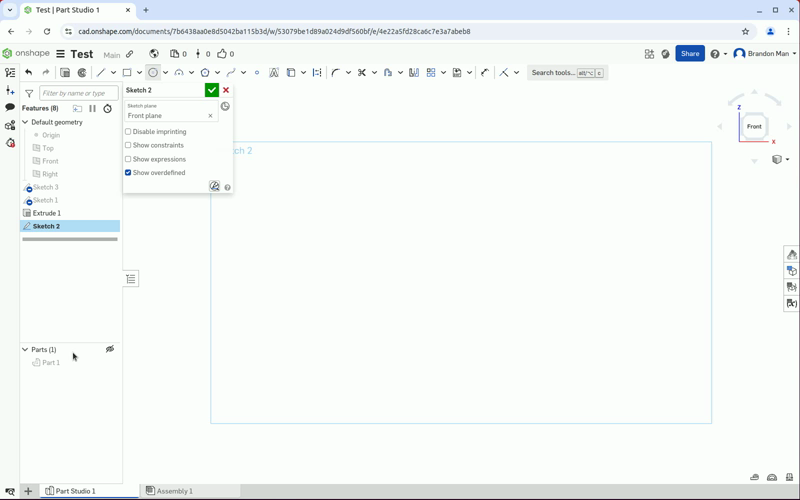
mouse_move(428, 278)
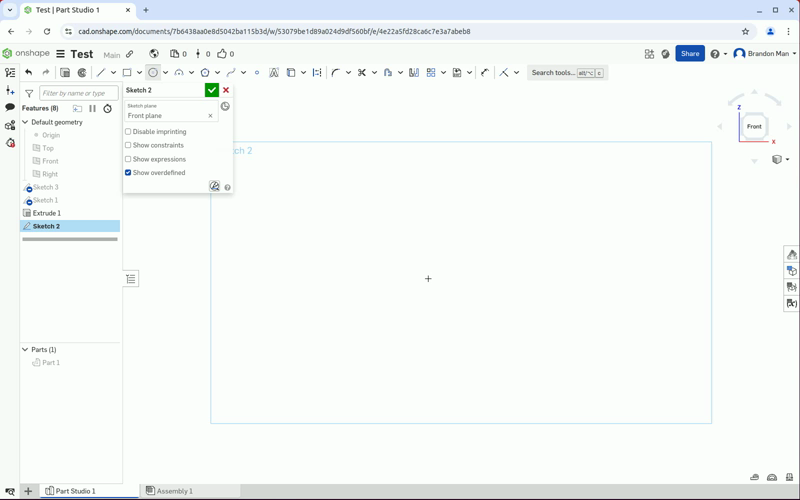
click(428, 278)
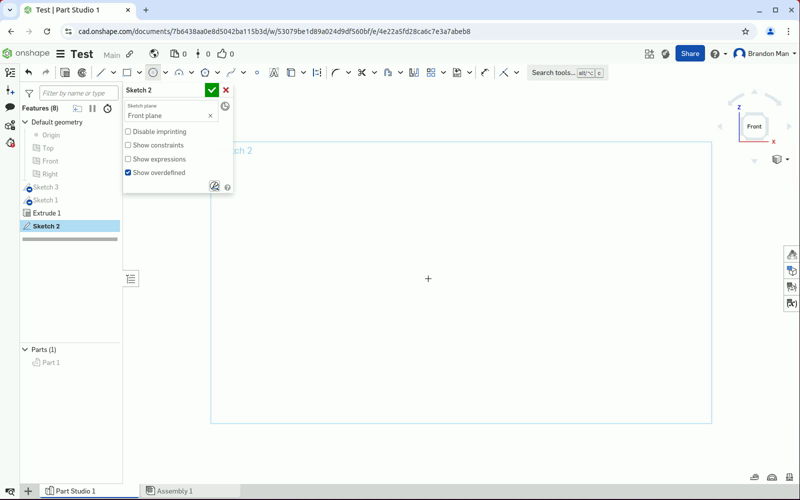
key_up(shift)
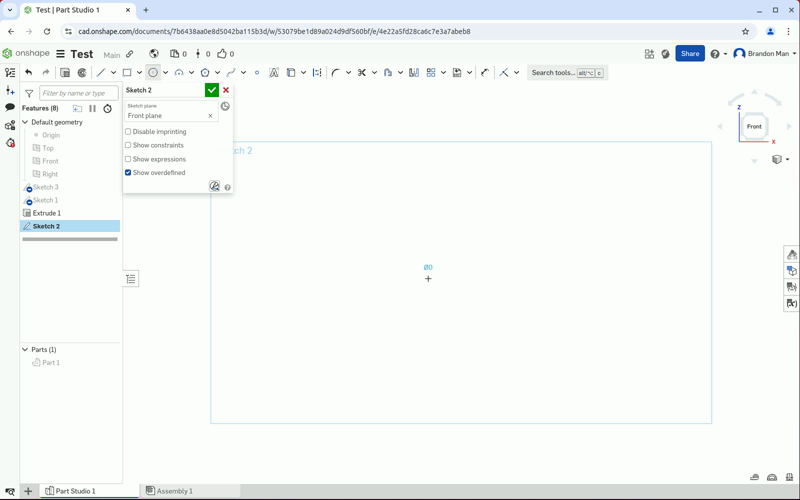
mouse_move(455, 278)
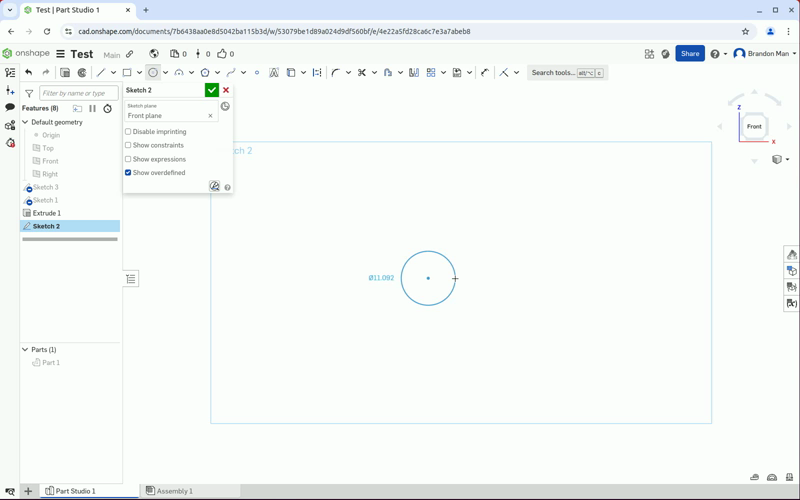
click(455, 278)
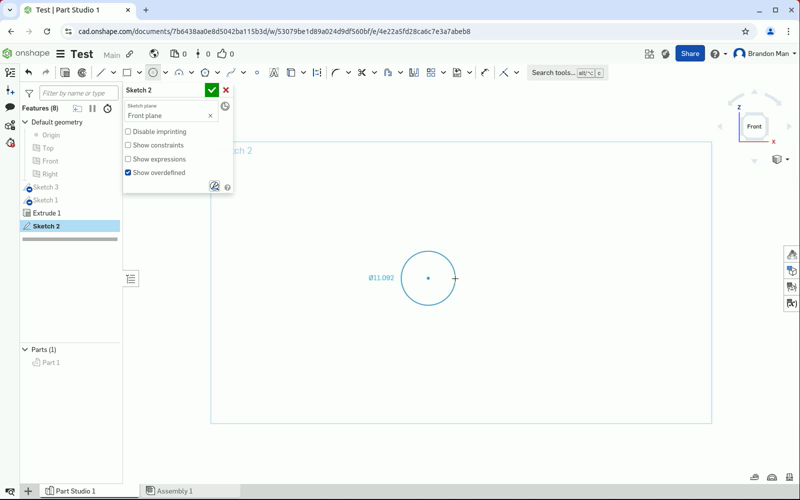
key(esc)
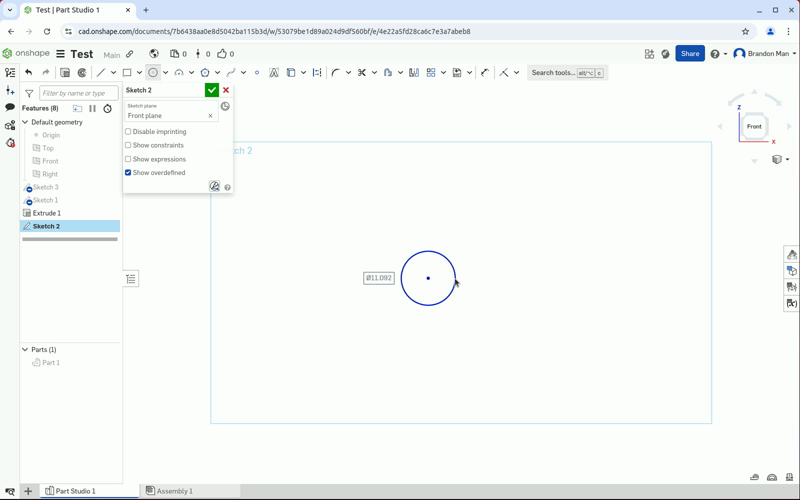
mouse_move(449, 270)
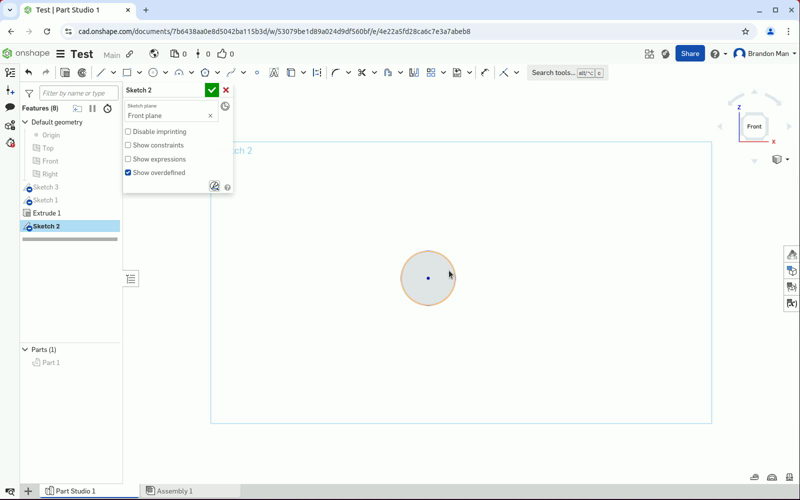
click(449, 270)
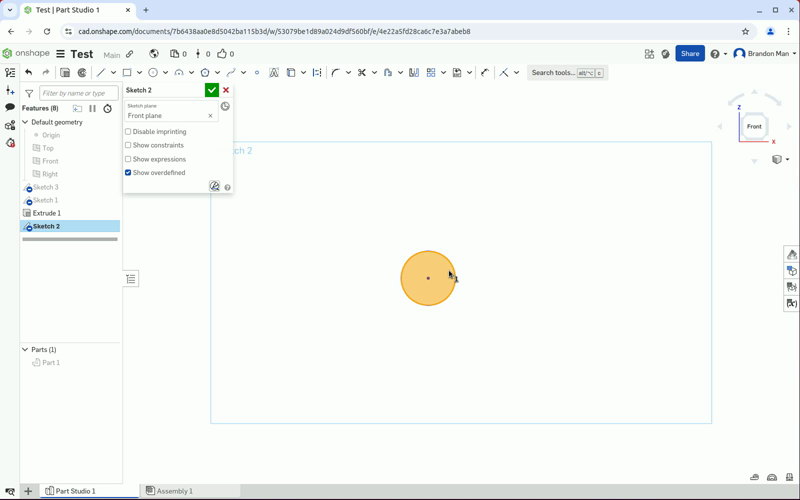
mouse_move(73, 352)
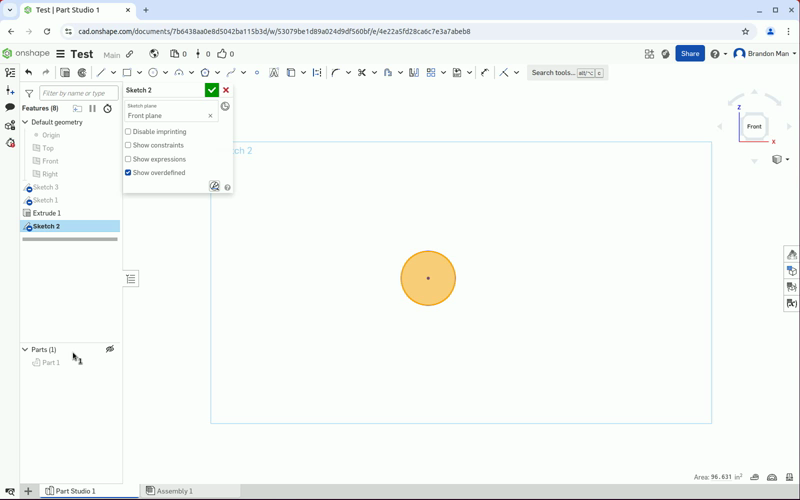
key(shift+y)
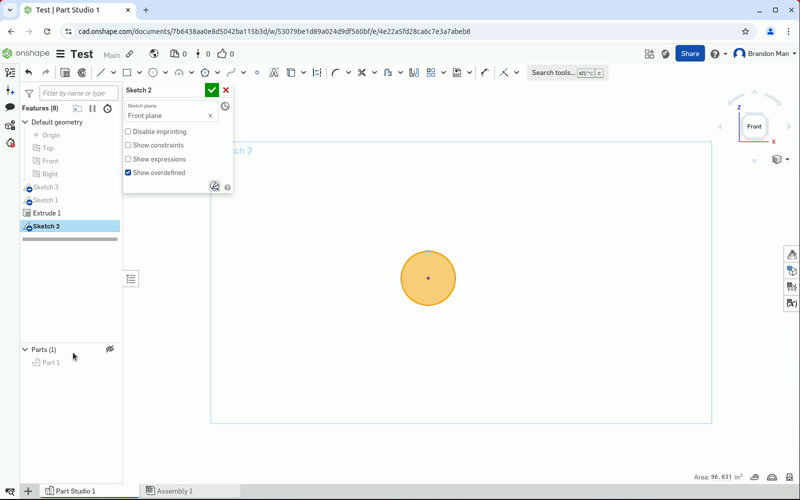
key(shift+e)
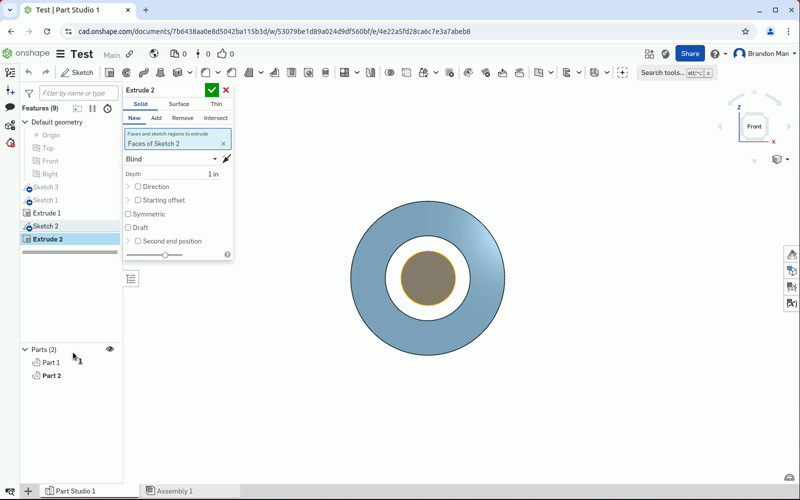
mouse_move(143, 106)
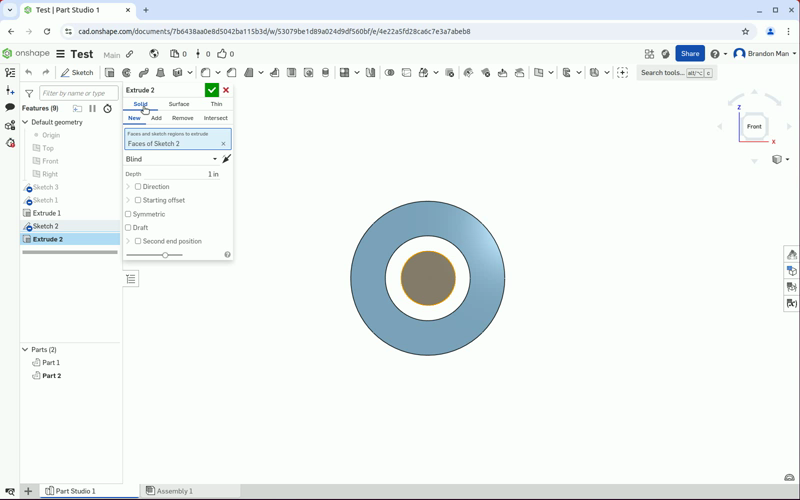
click(143, 106)
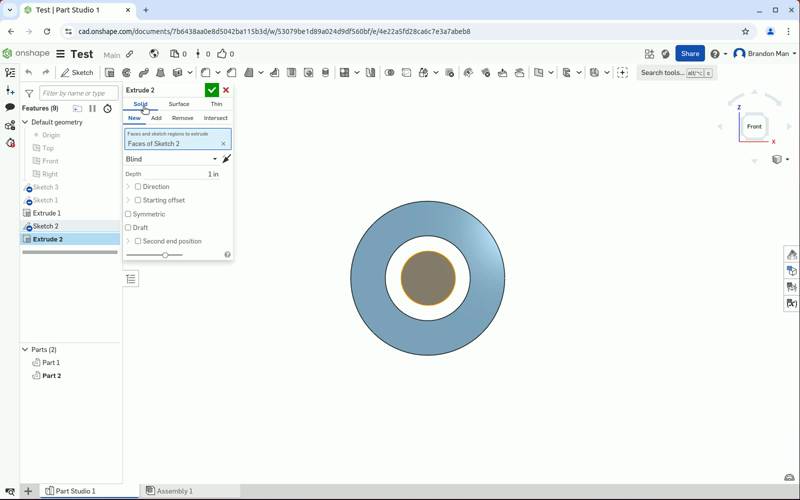
mouse_move(137, 120)
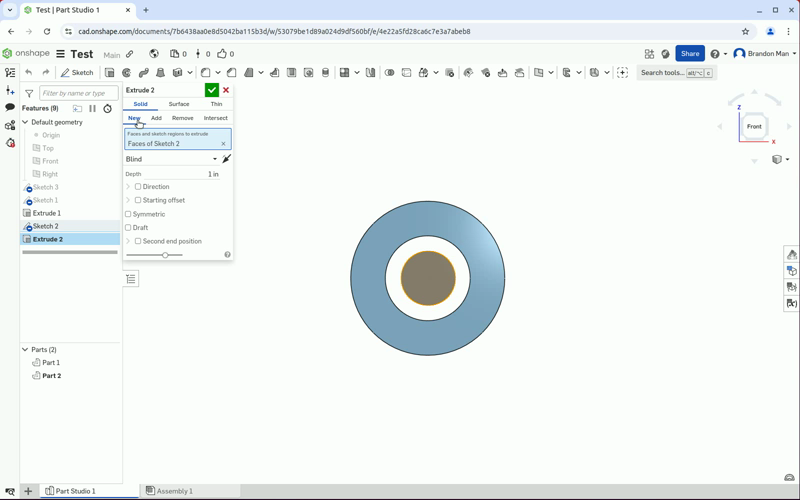
click(137, 120)
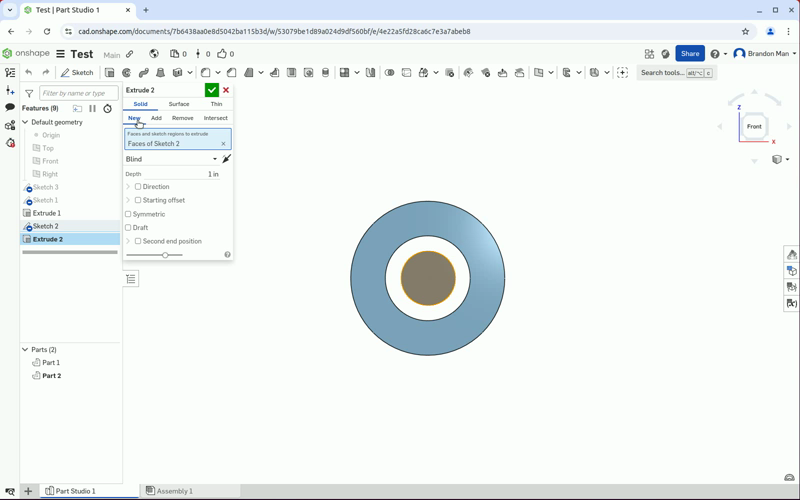
key(tab, 4)
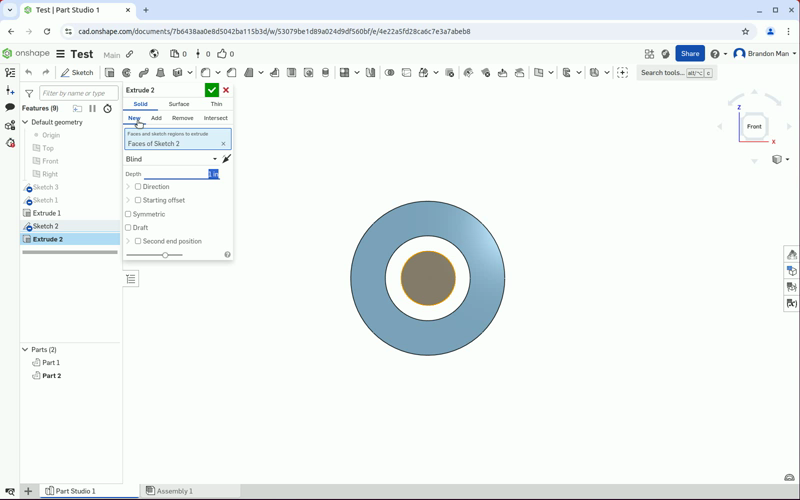
text(10.832)
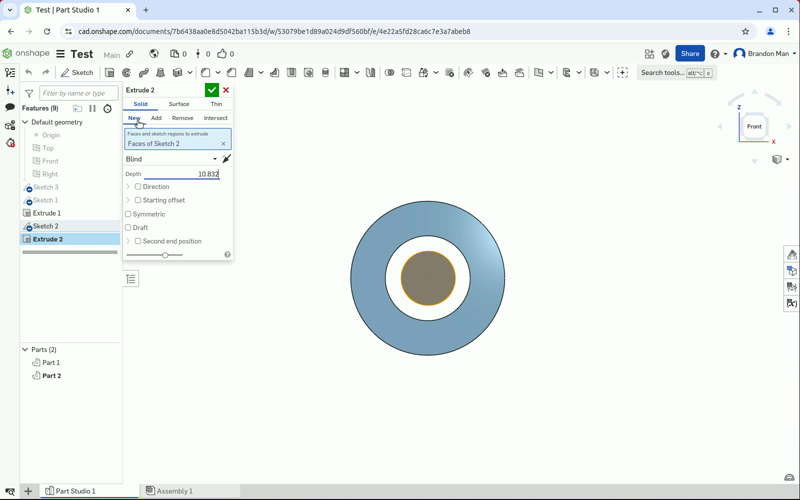
key(enter)
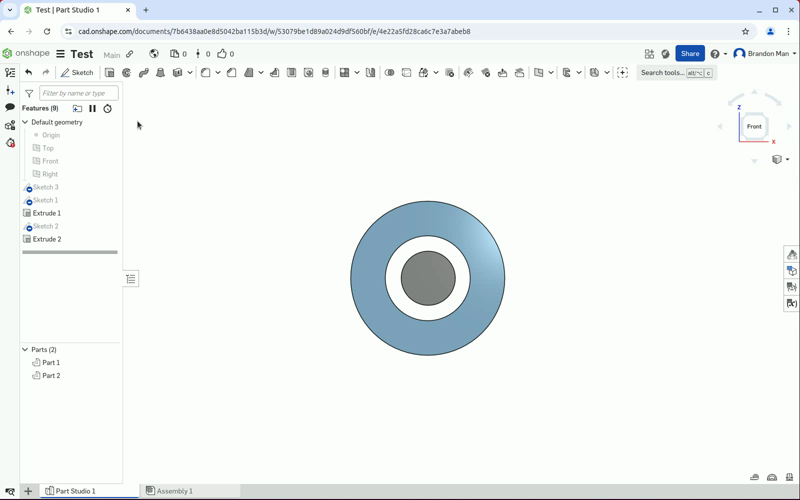
key(shift+h)
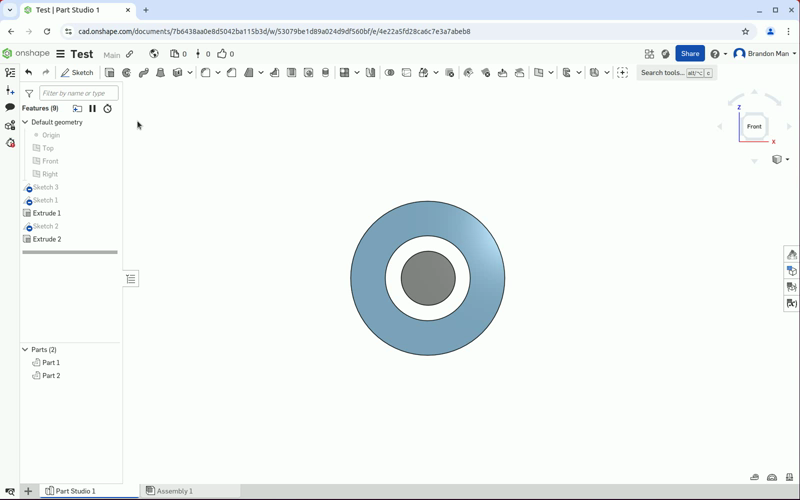
key(shift+h)
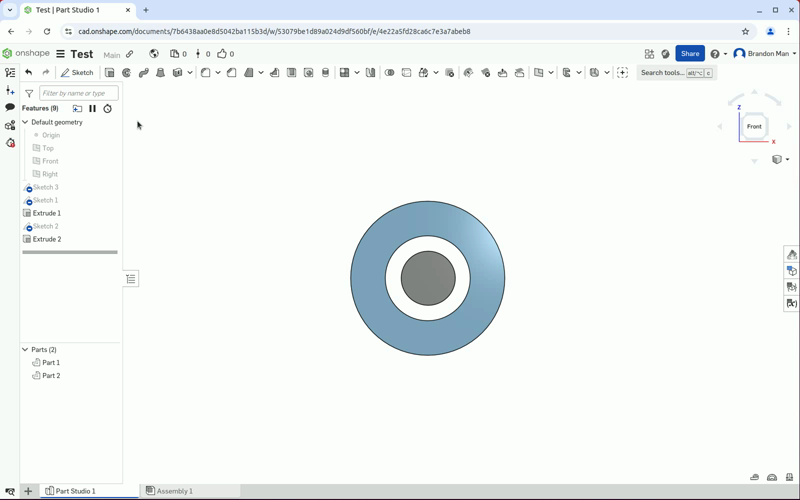
mouse_move(73, 189)
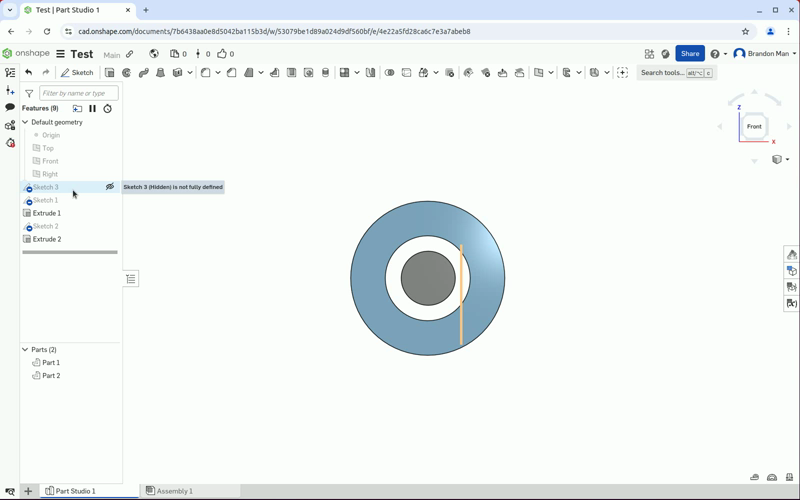
click(73, 189)
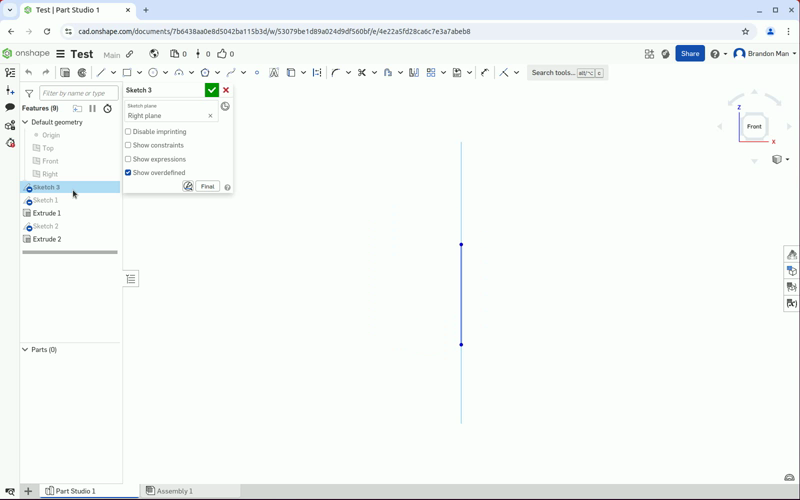
mouse_move(229, 92)
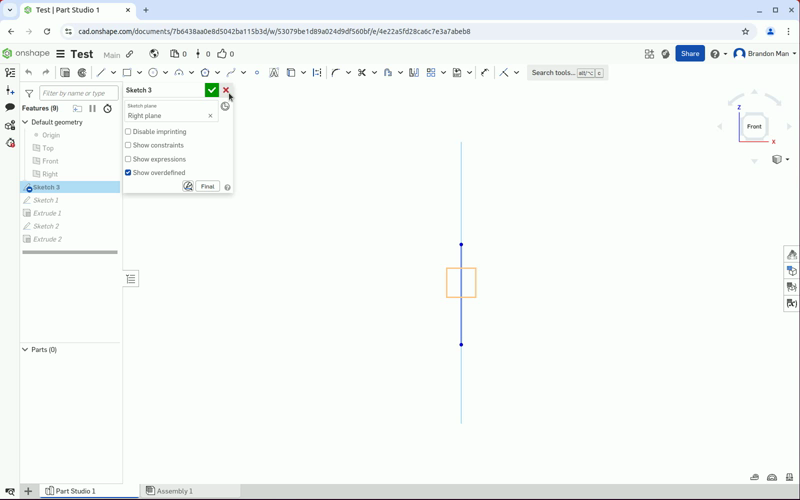
click(229, 92)
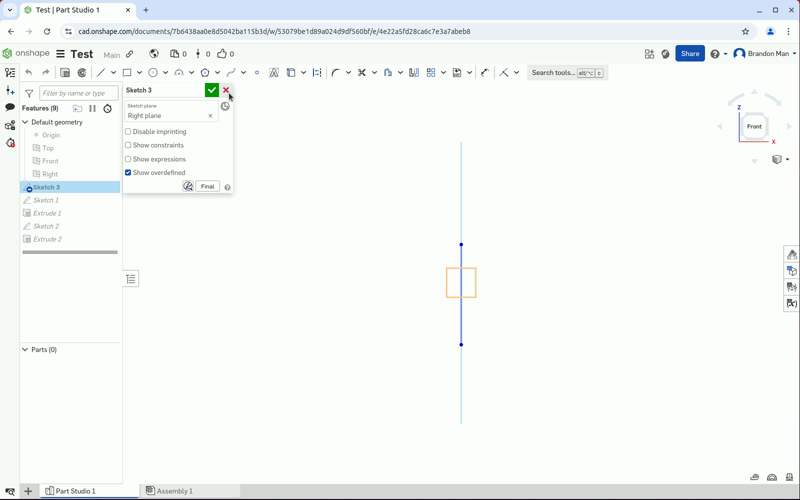
key(shift+s)
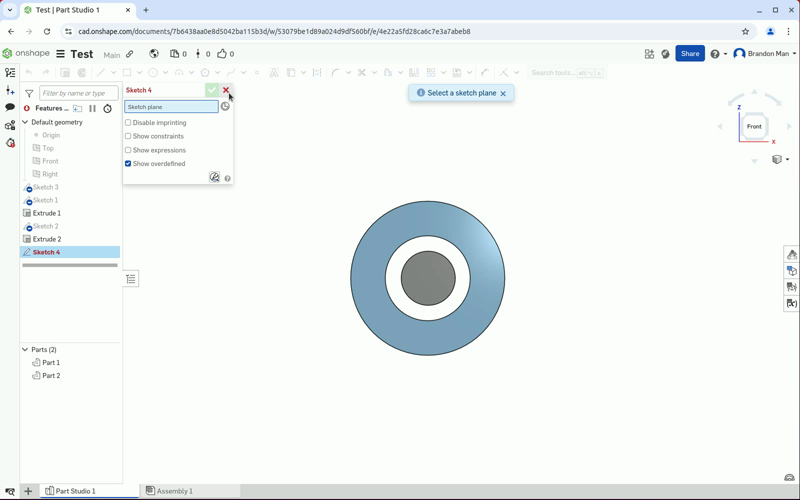
mouse_move(73, 163)
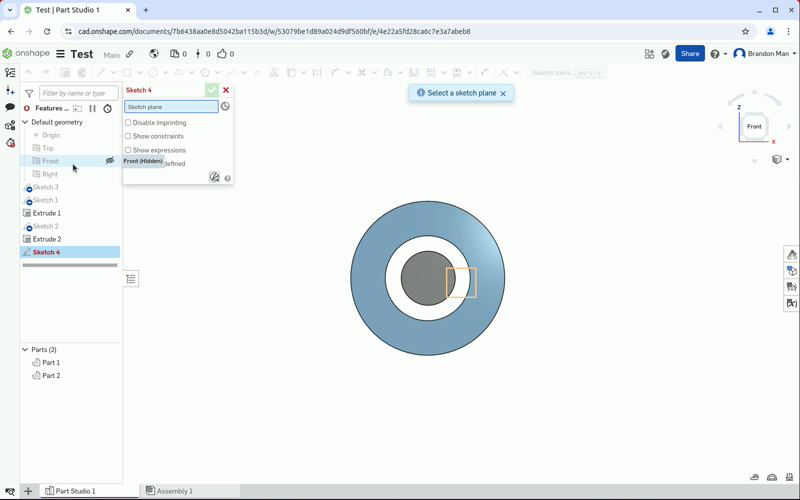
click(73, 163)
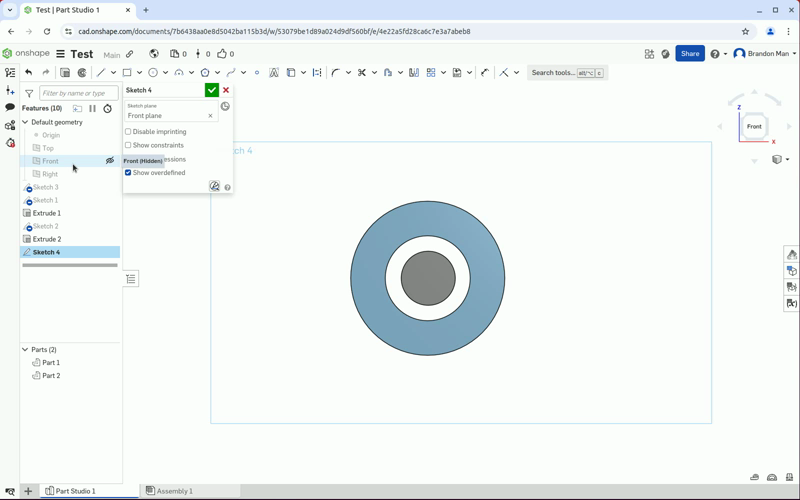
mouse_move(73, 352)
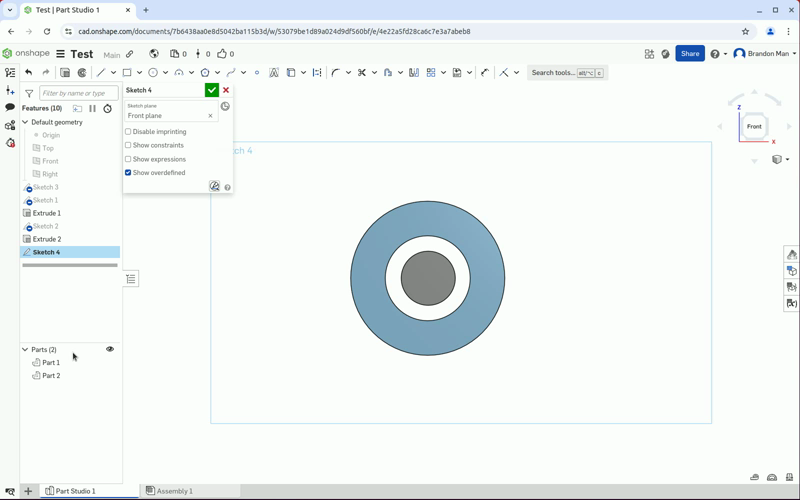
key(y)
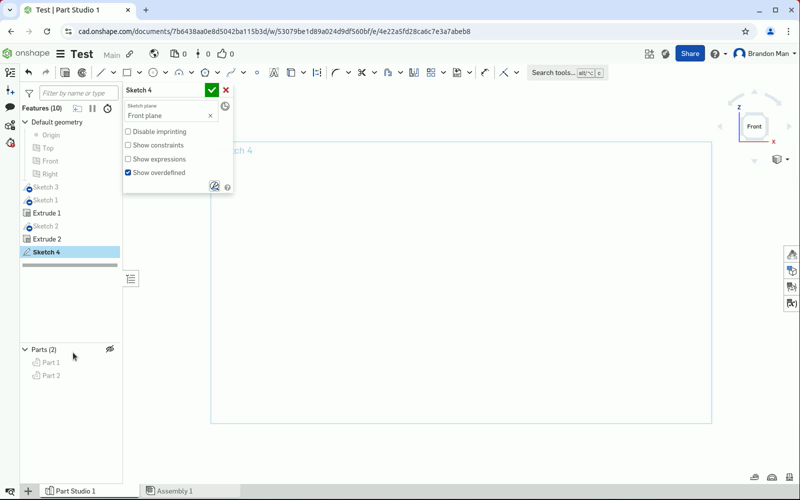
key(l)
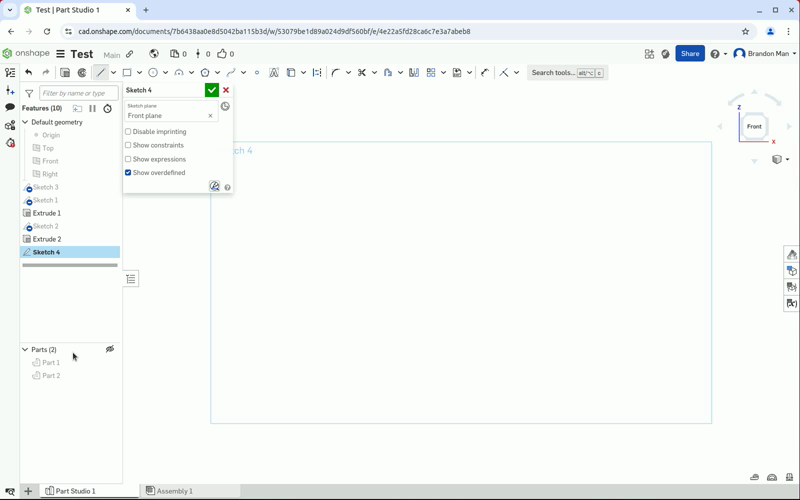
key_down(shift)
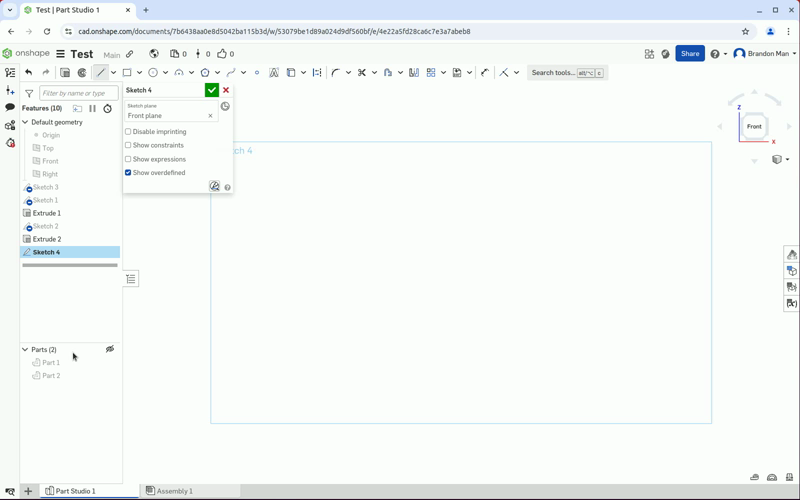
mouse_move(383, 282)
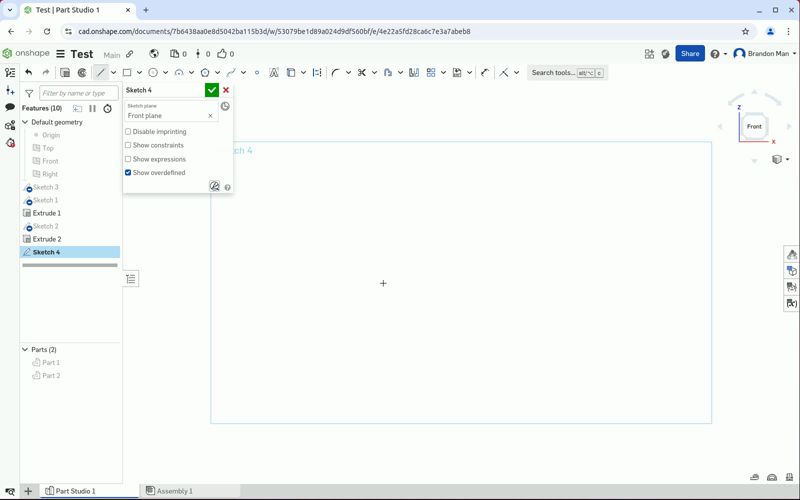
click(383, 282)
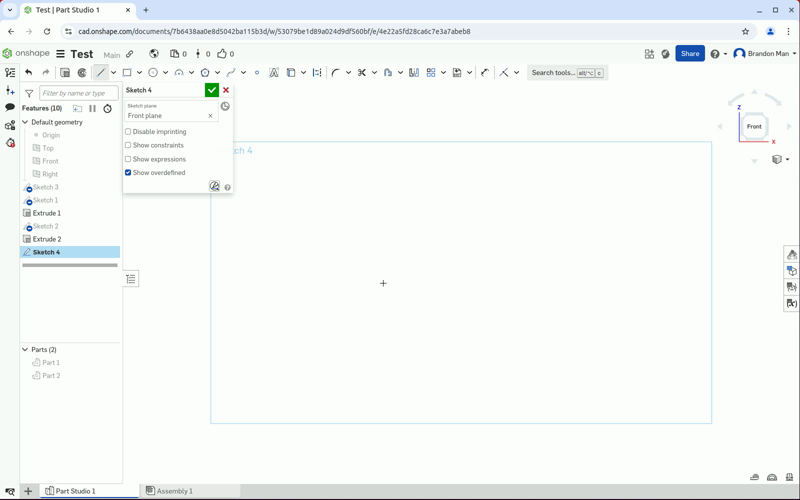
key_up(shift)
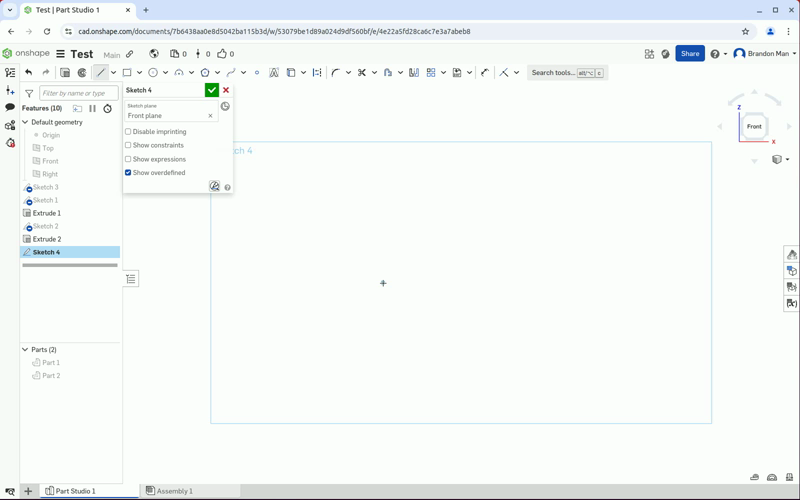
key_down(shift)
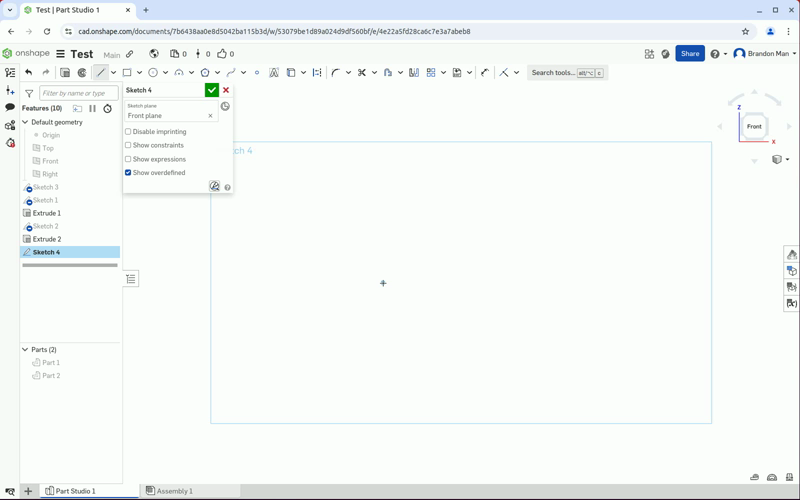
mouse_move(413, 282)
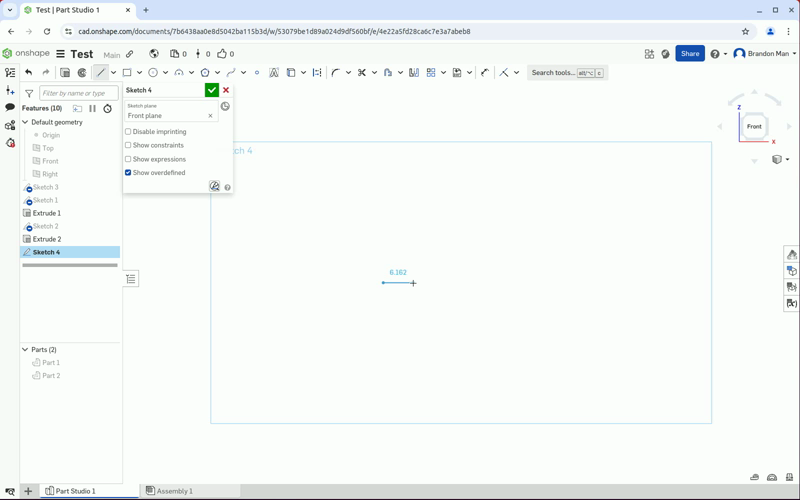
mouse_move(401, 282)
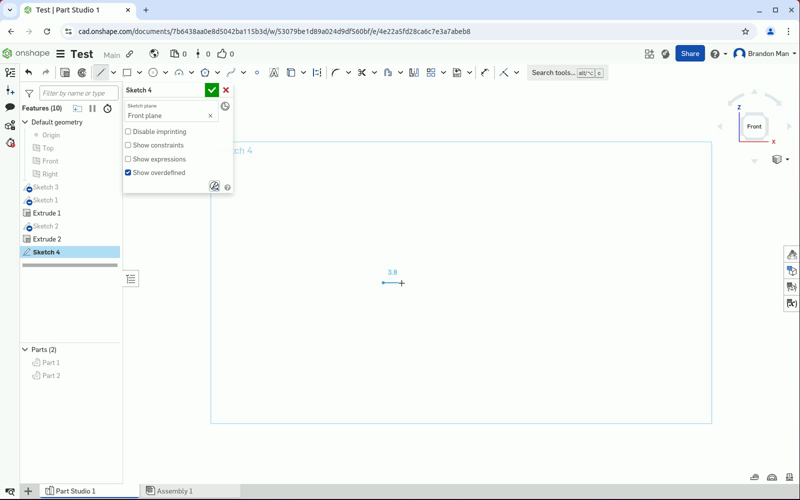
click(401, 282)
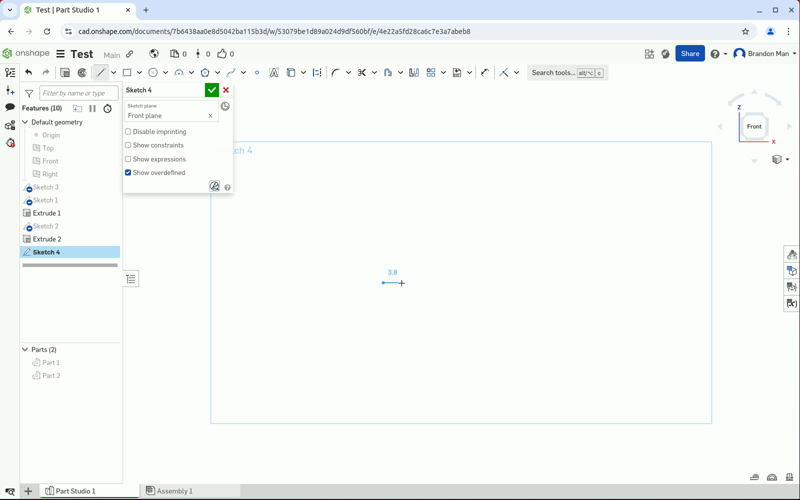
key_up(shift)
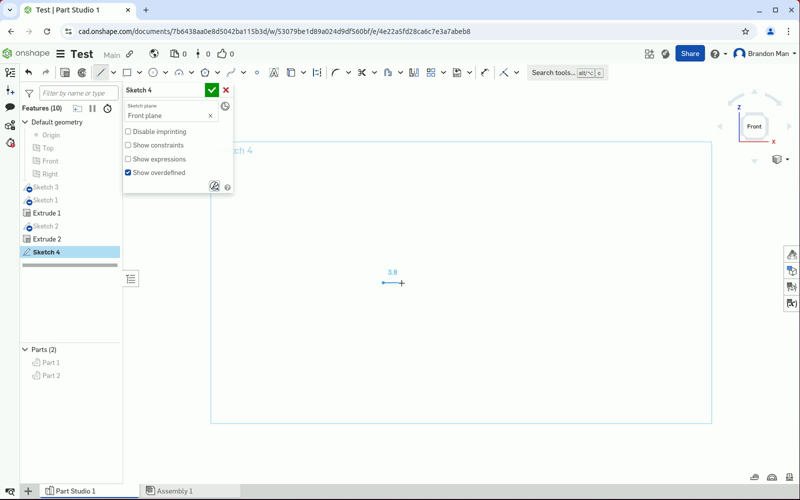
key(esc)
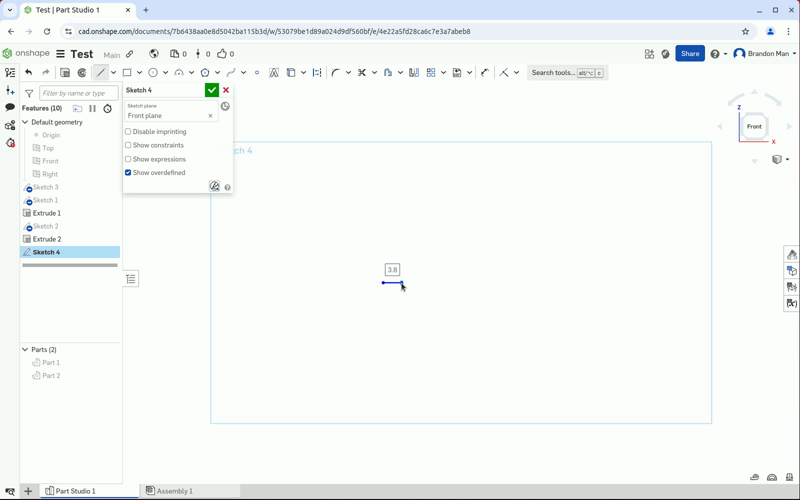
key(a)
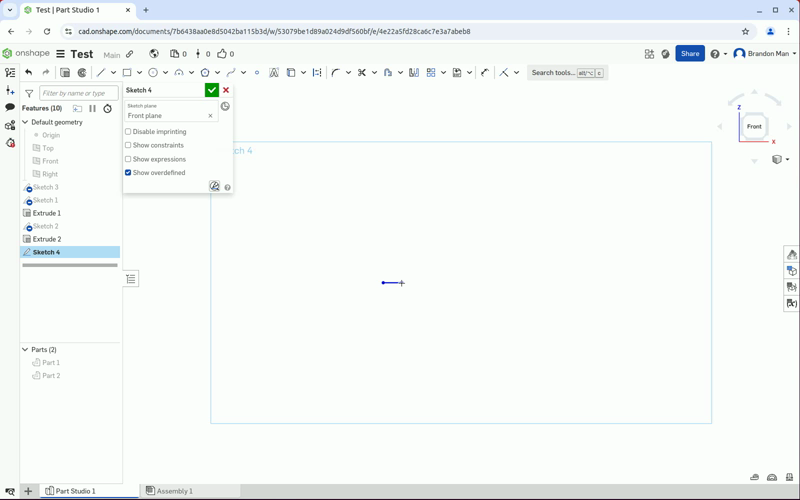
mouse_move(401, 282)
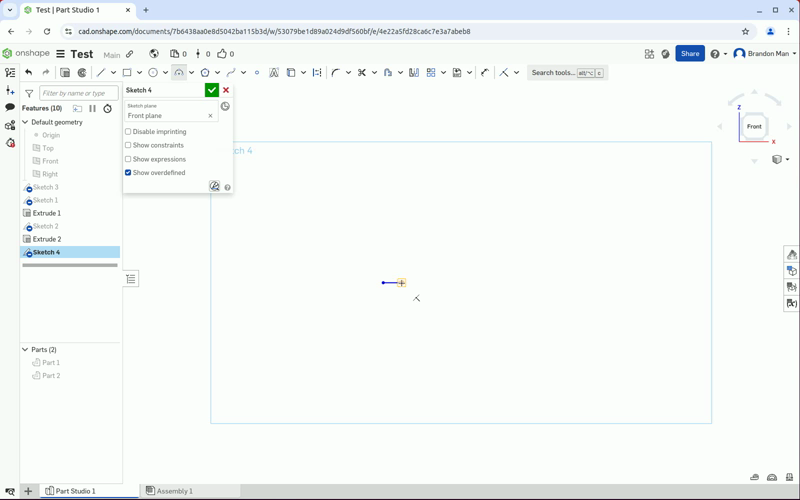
click(401, 282)
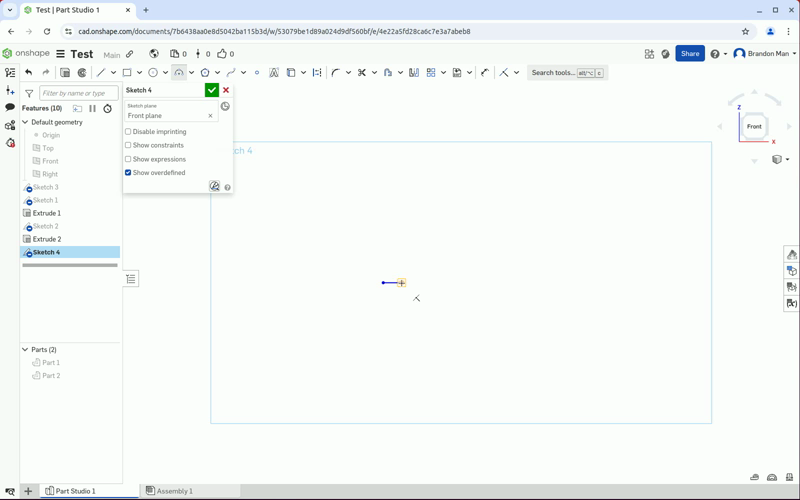
key_down(shift)
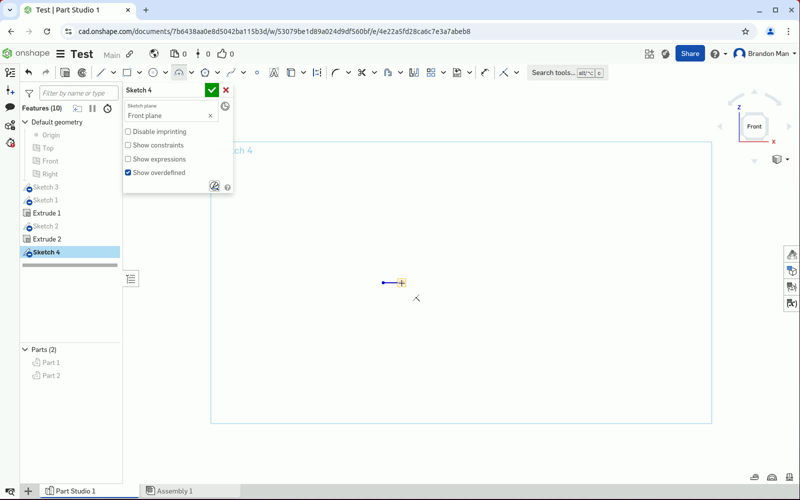
mouse_move(403, 268)
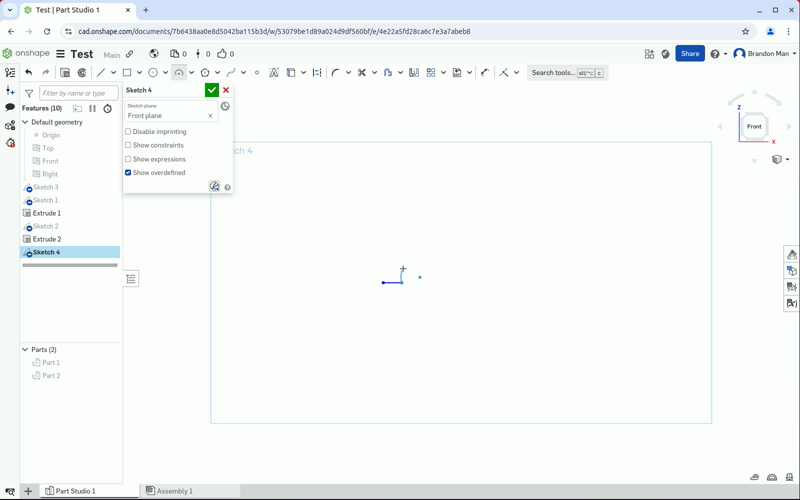
click(403, 268)
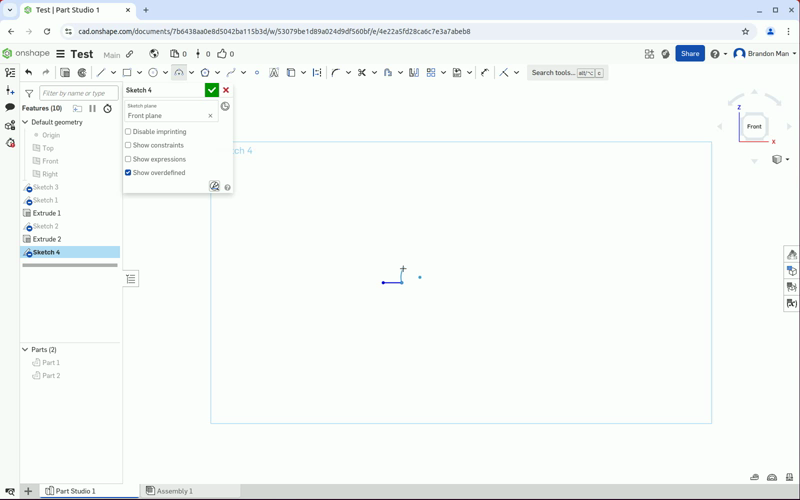
mouse_move(401, 275)
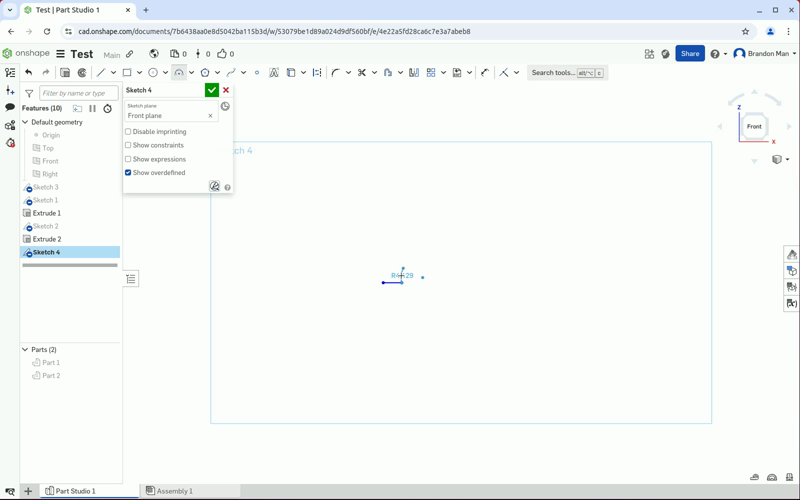
click(401, 275)
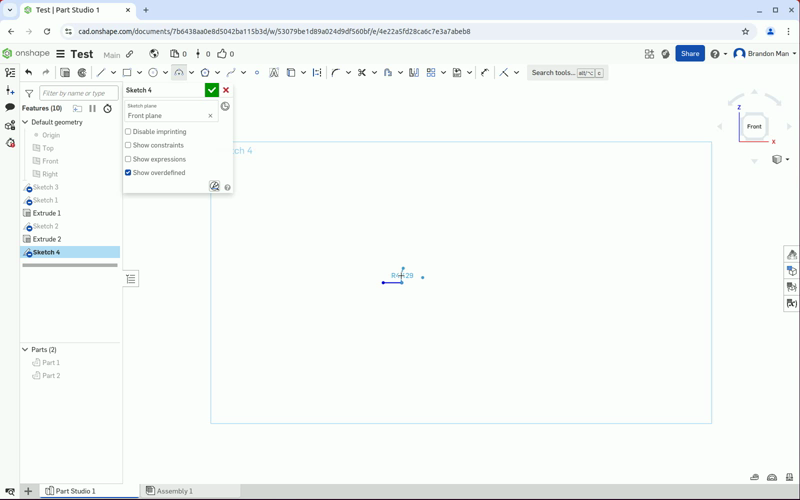
key_up(shift)
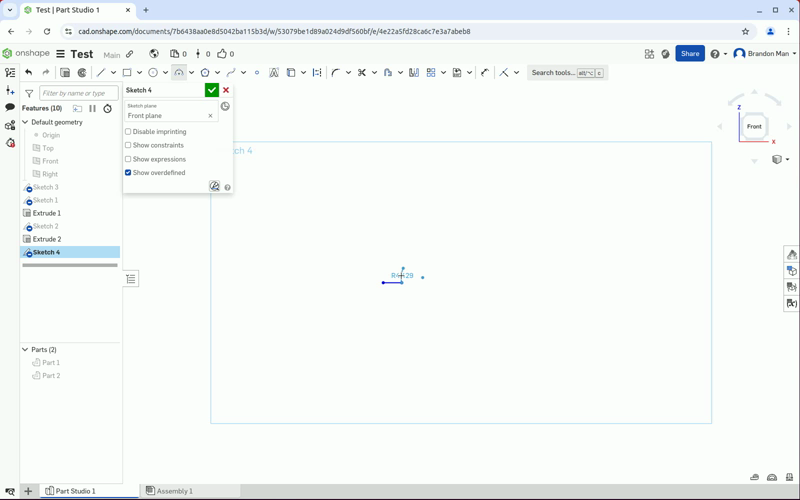
key(esc)
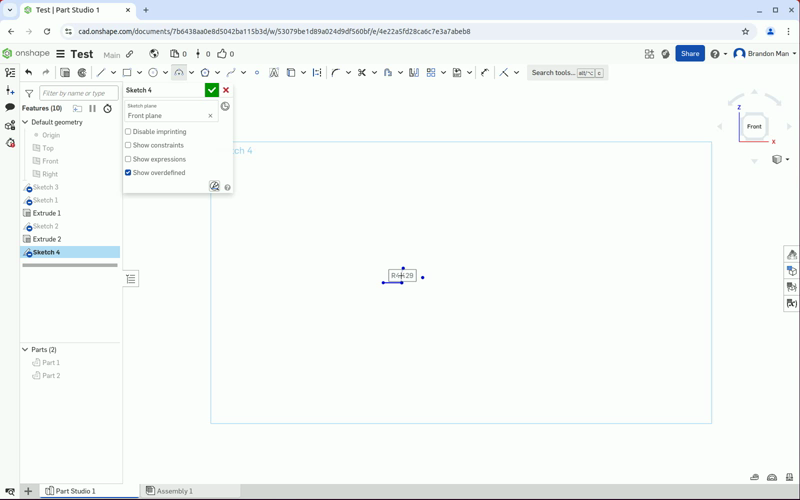
key(l)
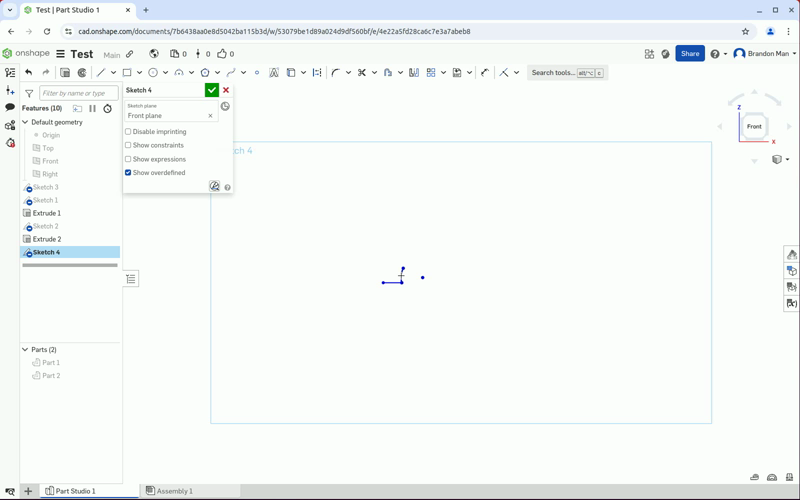
mouse_move(403, 268)
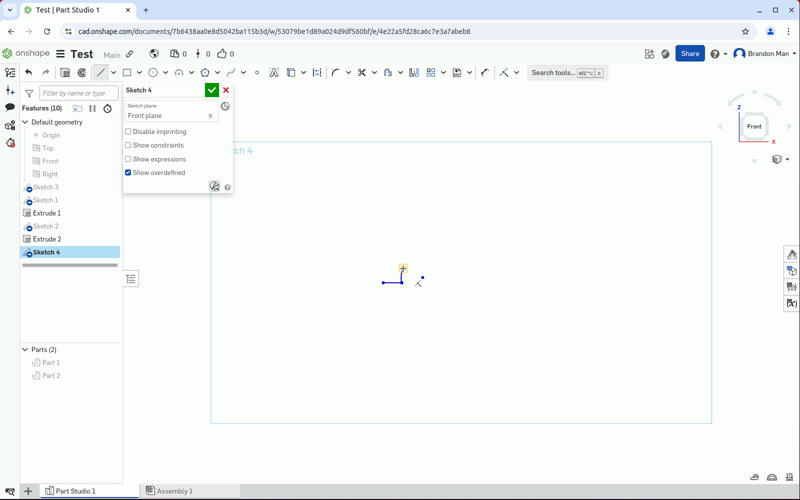
click(403, 268)
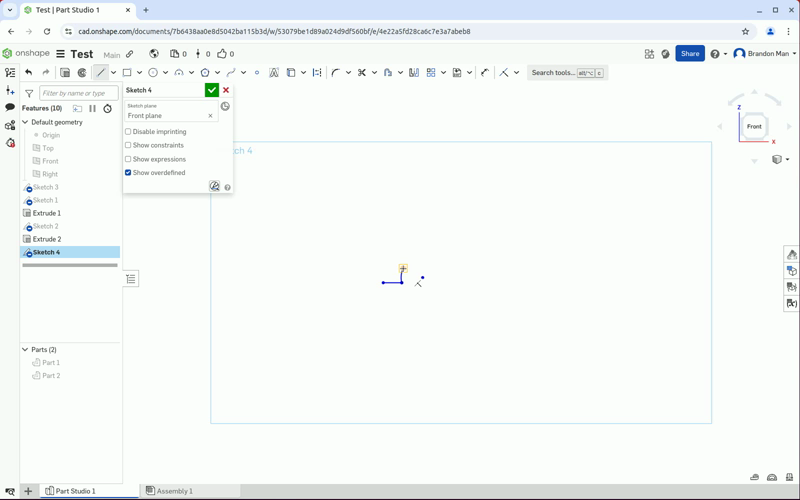
key_down(shift)
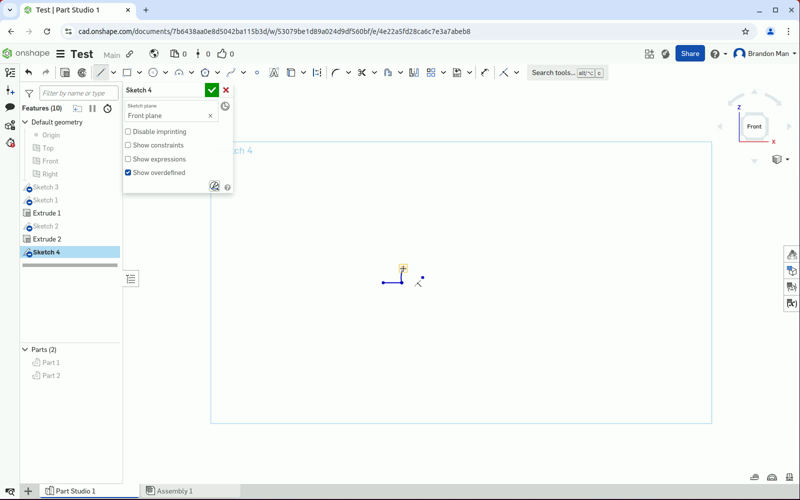
mouse_move(433, 268)
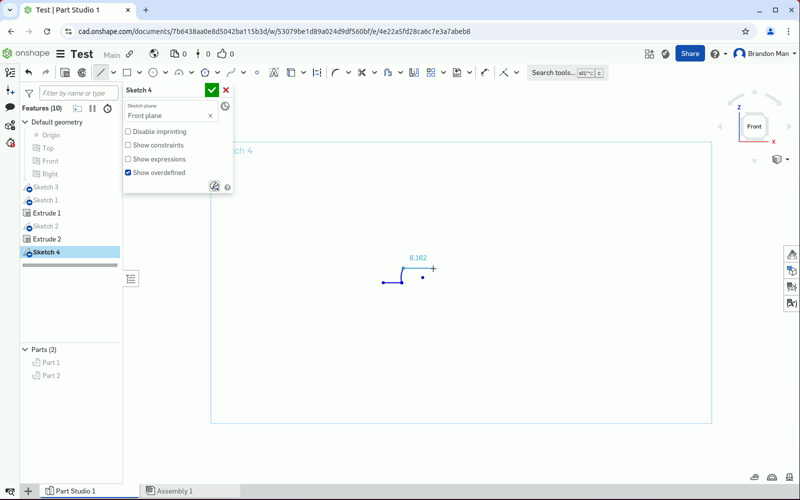
mouse_move(383, 268)
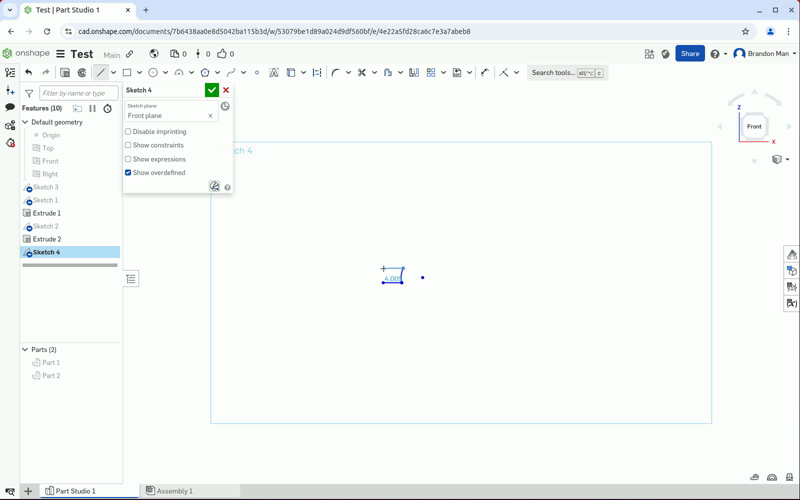
click(383, 268)
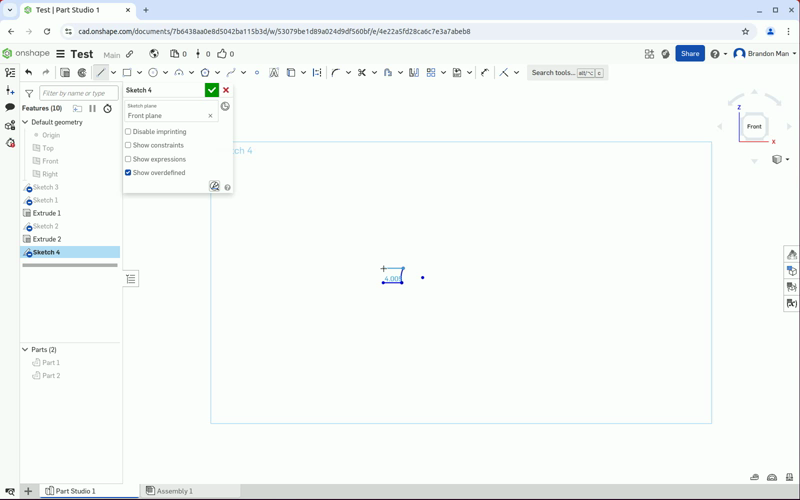
key_up(shift)
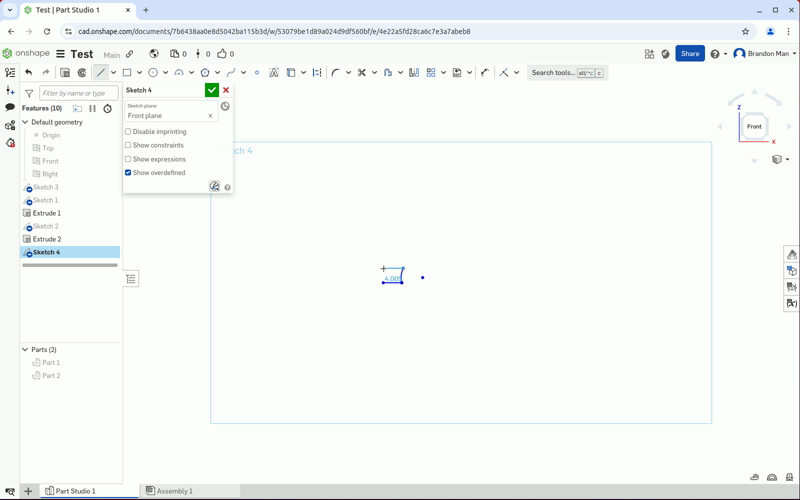
key(esc)
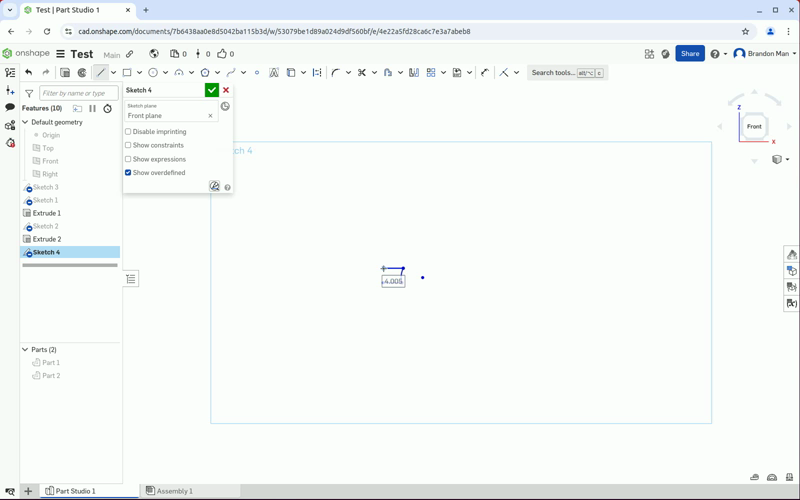
key(a)
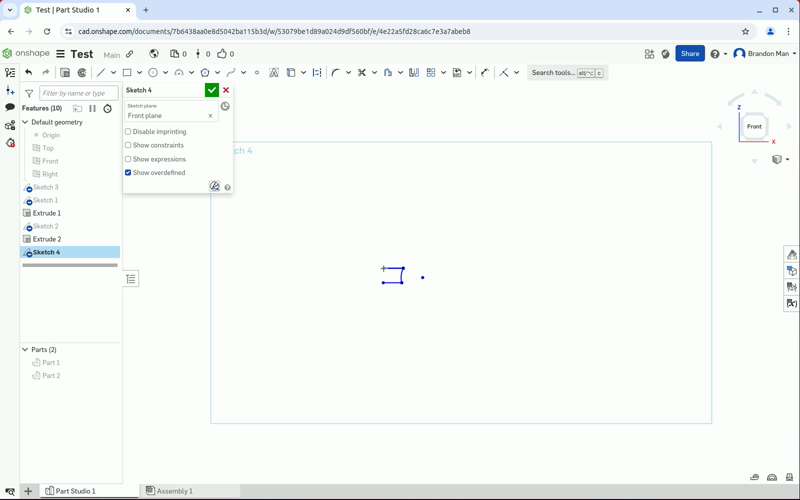
mouse_move(383, 268)
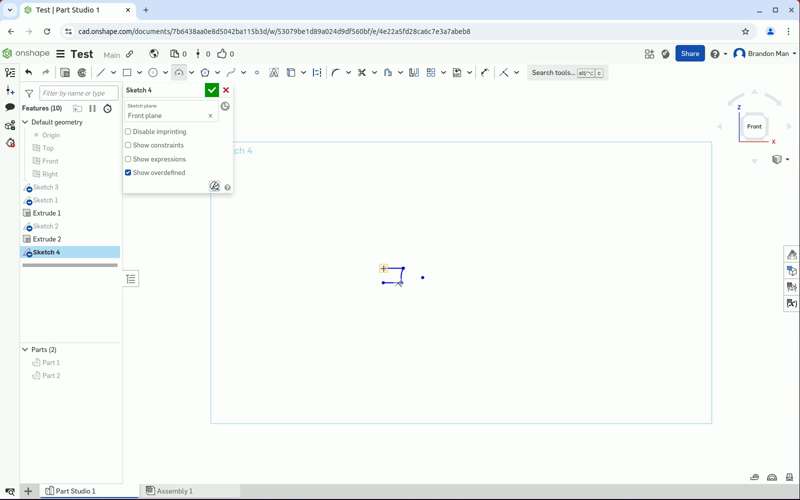
click(383, 268)
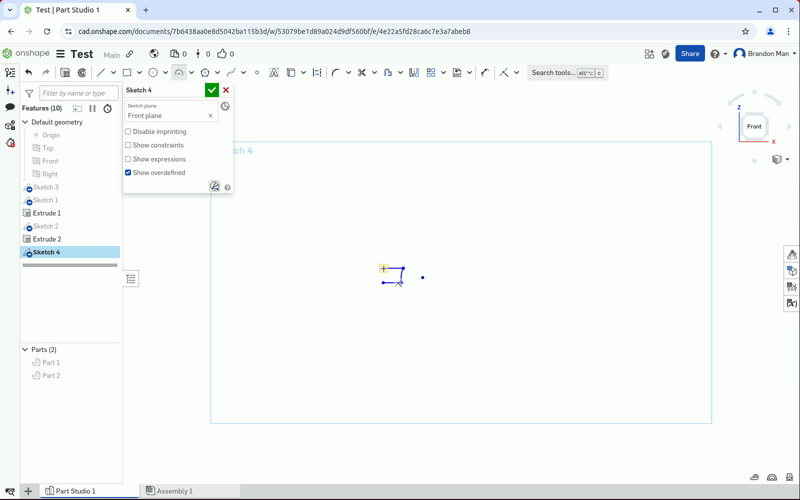
mouse_move(383, 282)
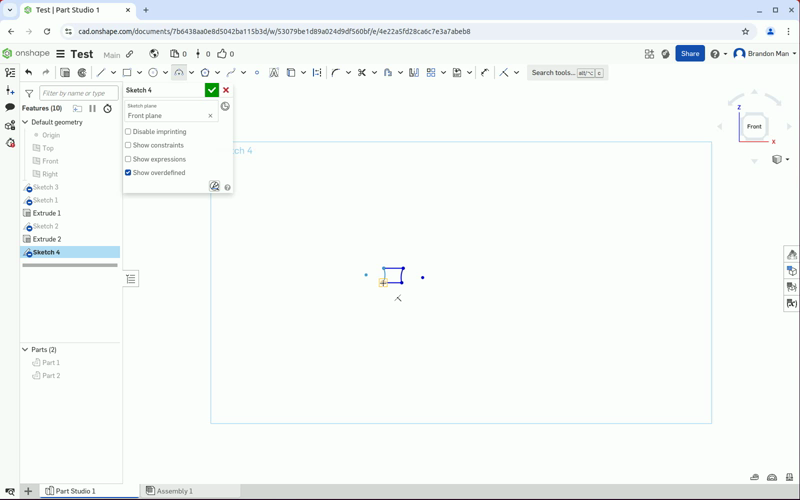
click(383, 282)
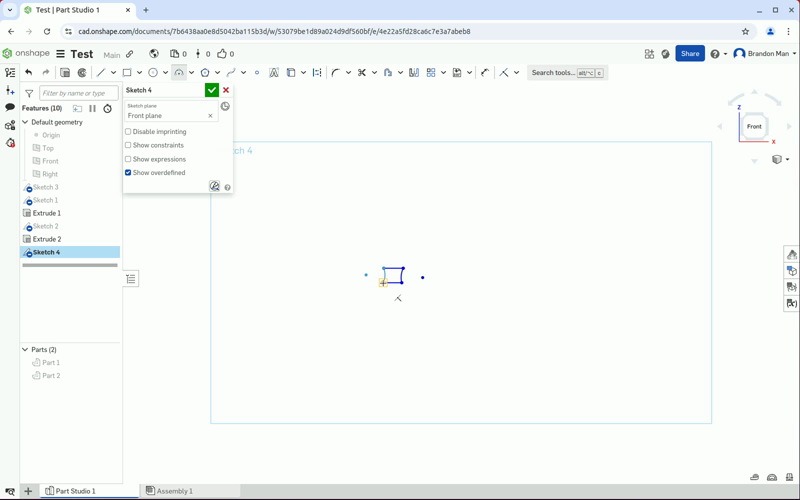
key_down(shift)
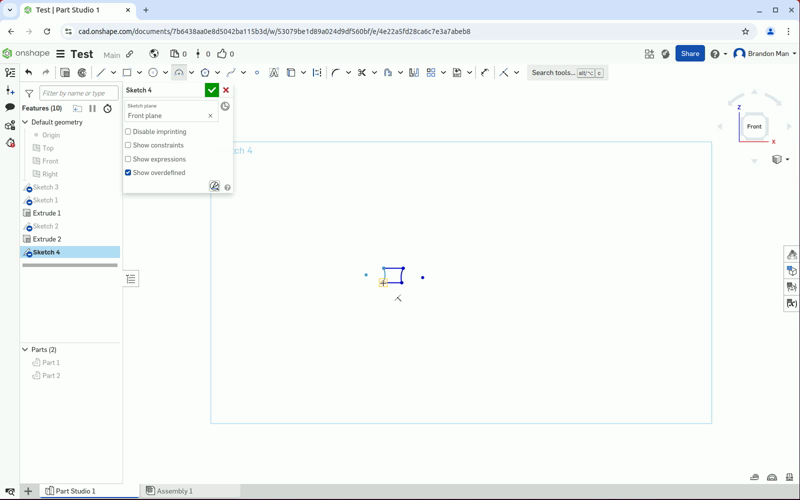
mouse_move(382, 275)
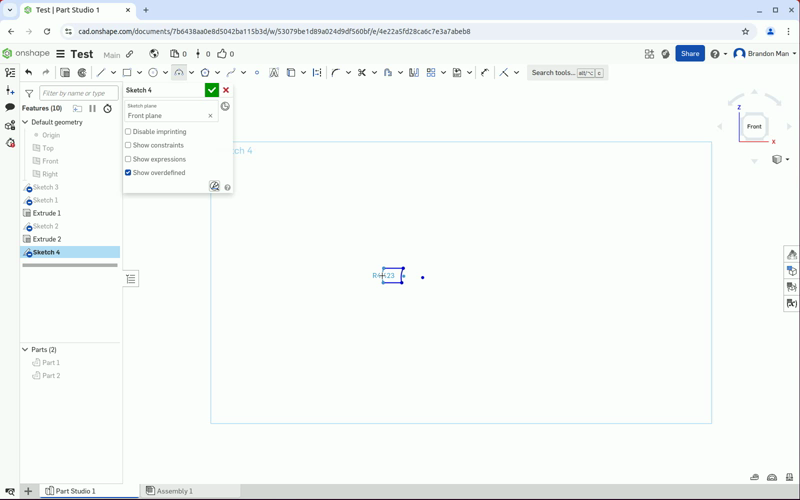
click(382, 275)
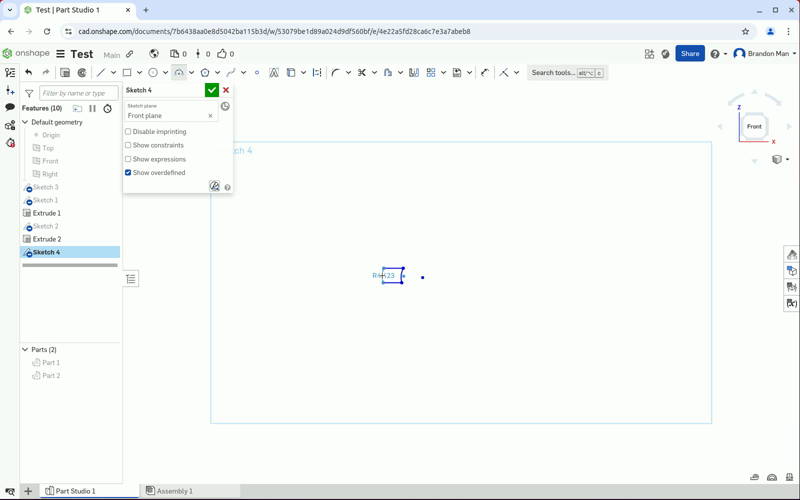
key_up(shift)
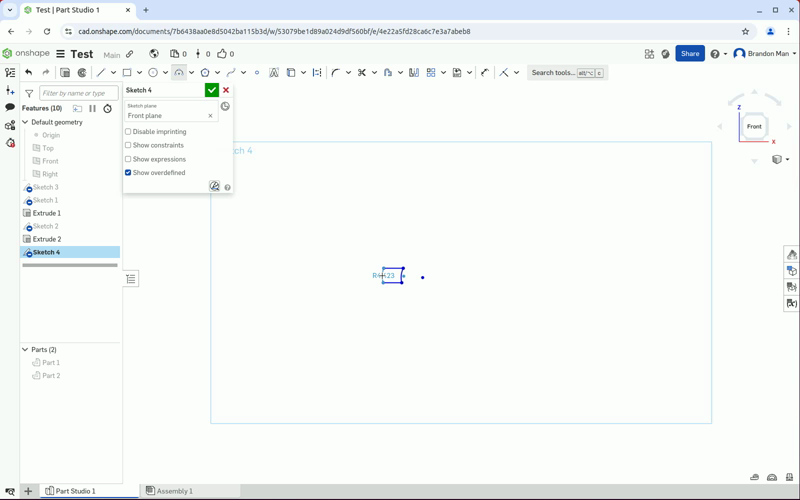
key(esc)
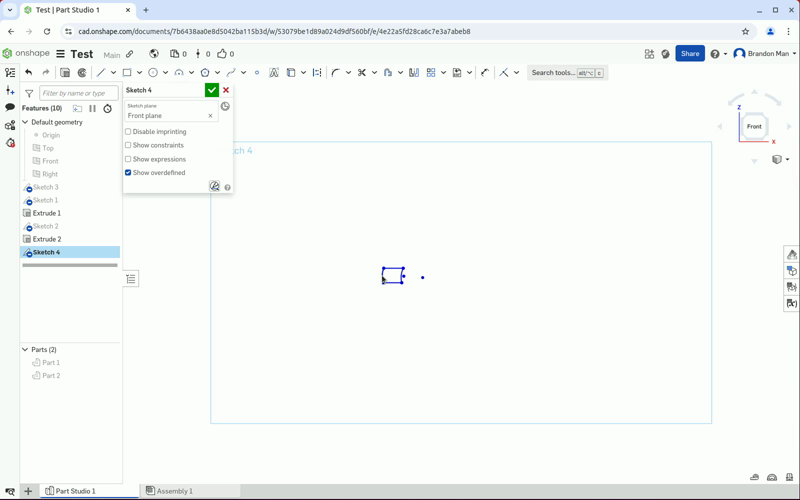
mouse_move(387, 269)
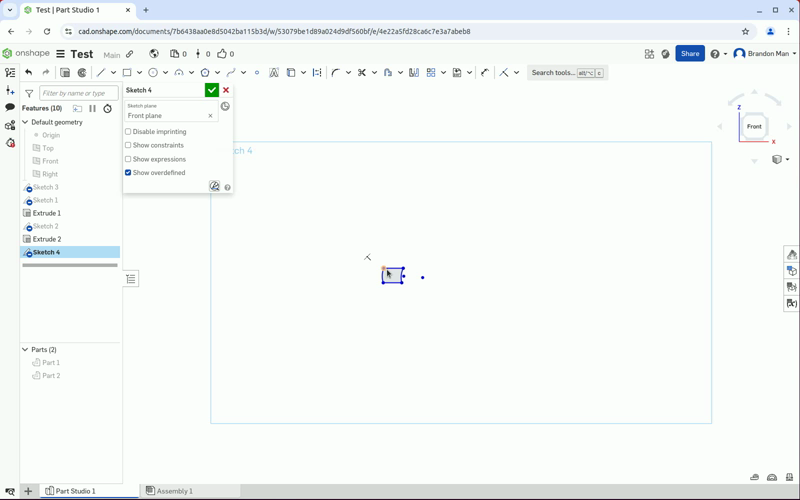
scroll(6)
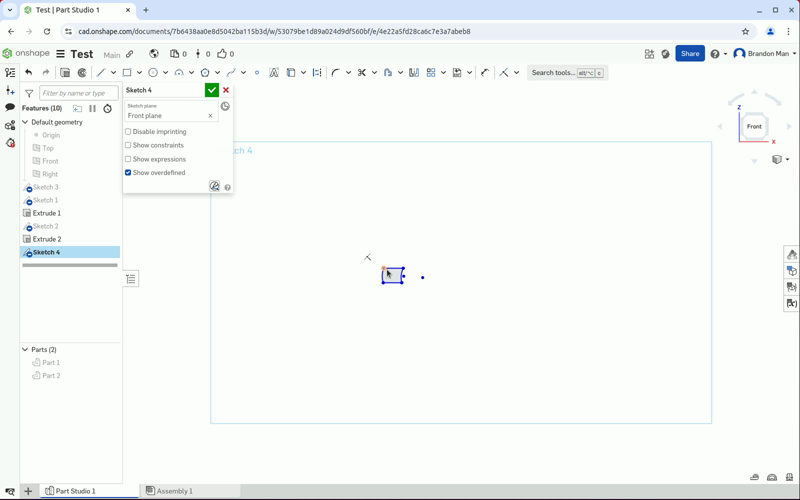
scroll(6)
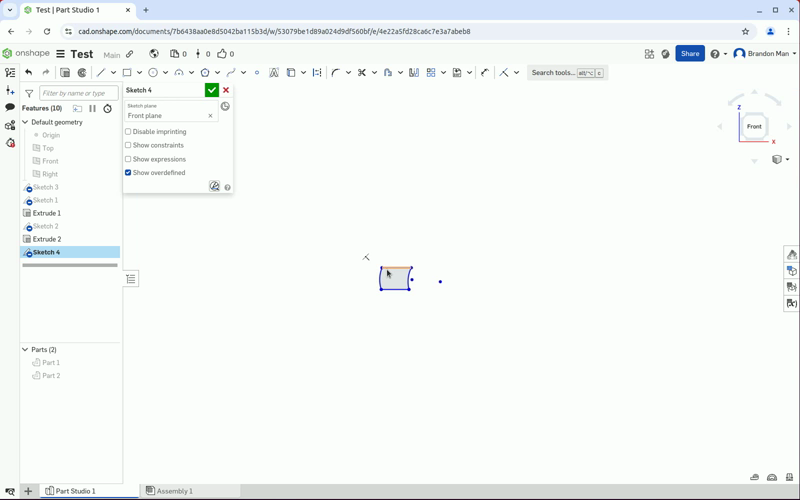
scroll(6)
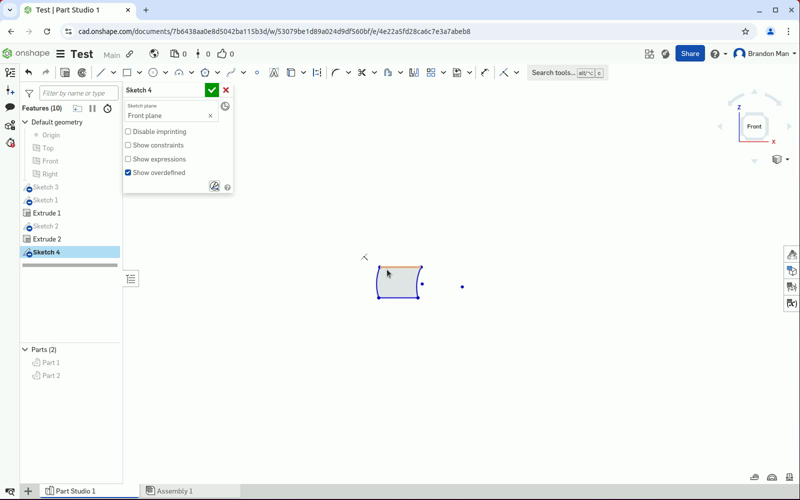
scroll(6)
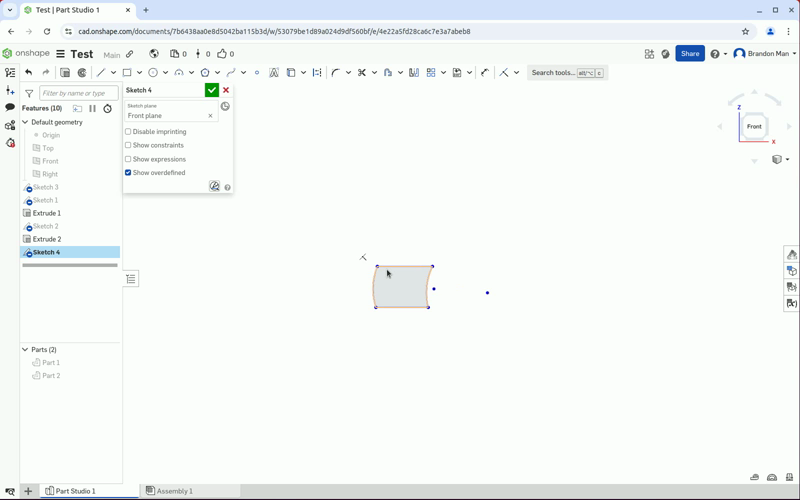
scroll(6)
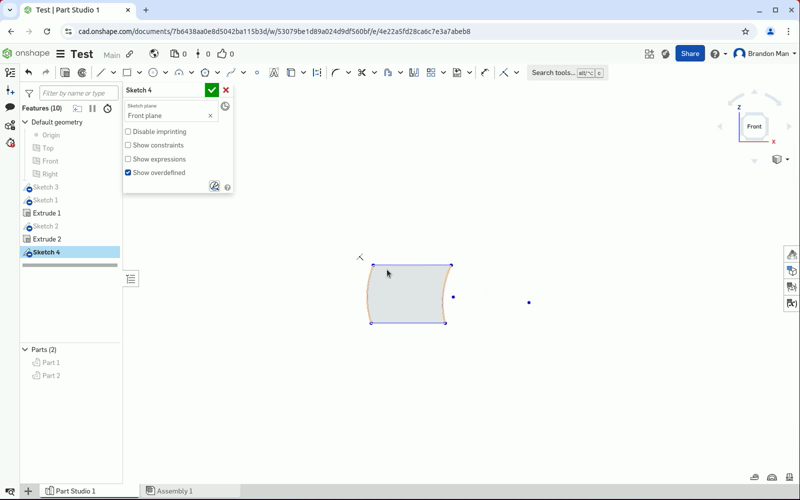
scroll(6)
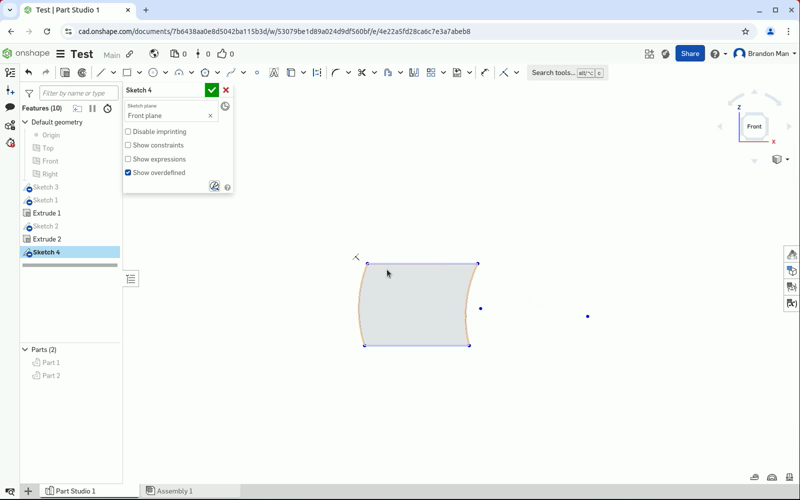
scroll(6)
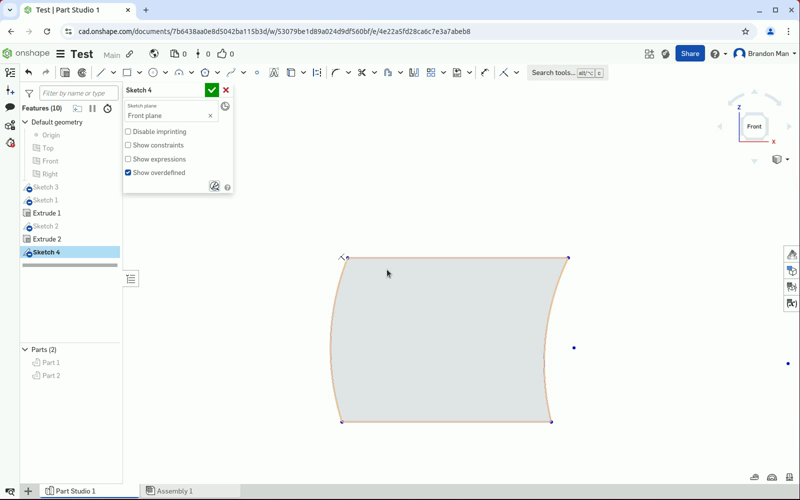
click(387, 269)
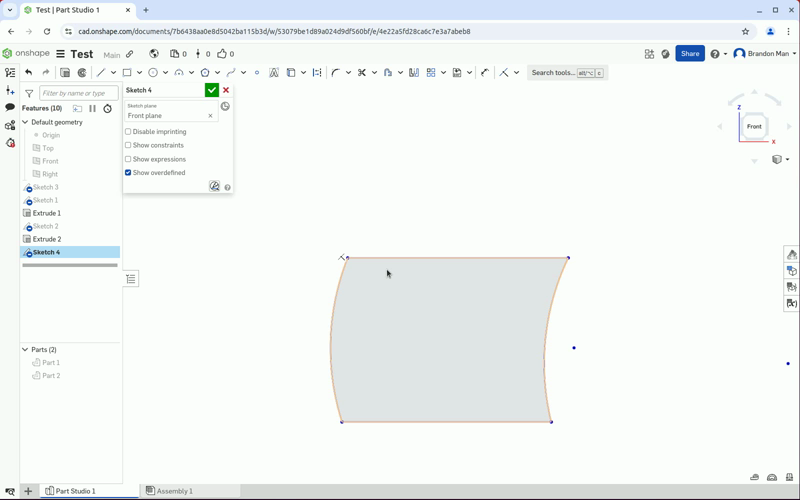
scroll(-6)
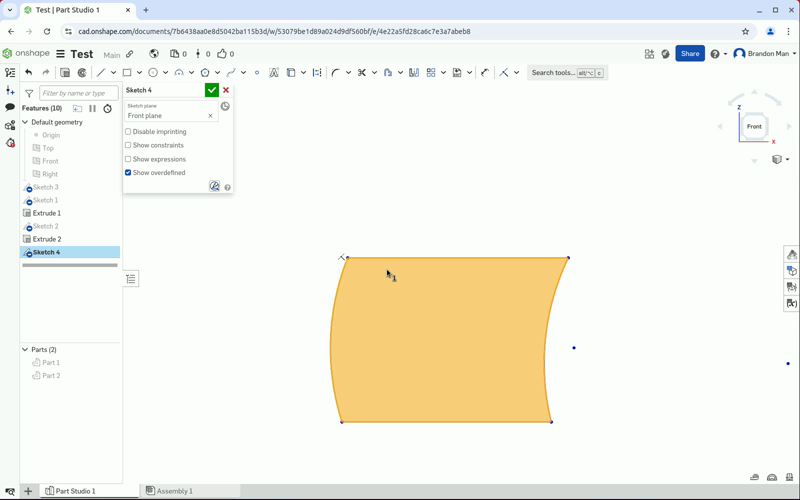
scroll(-6)
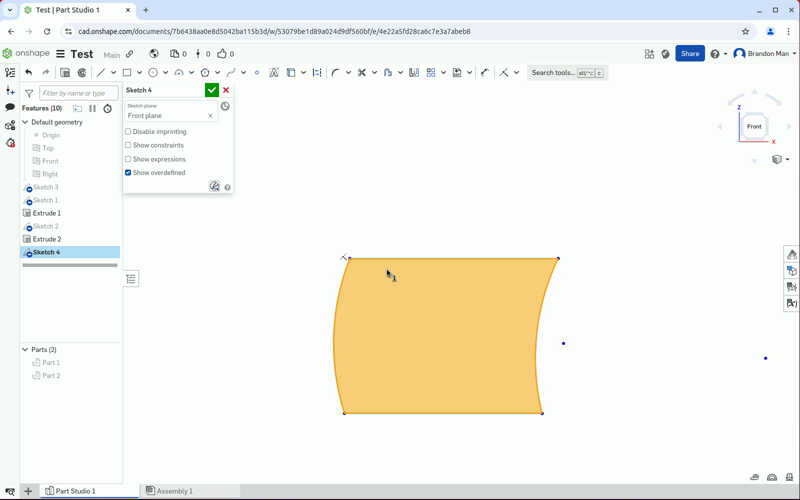
scroll(-6)
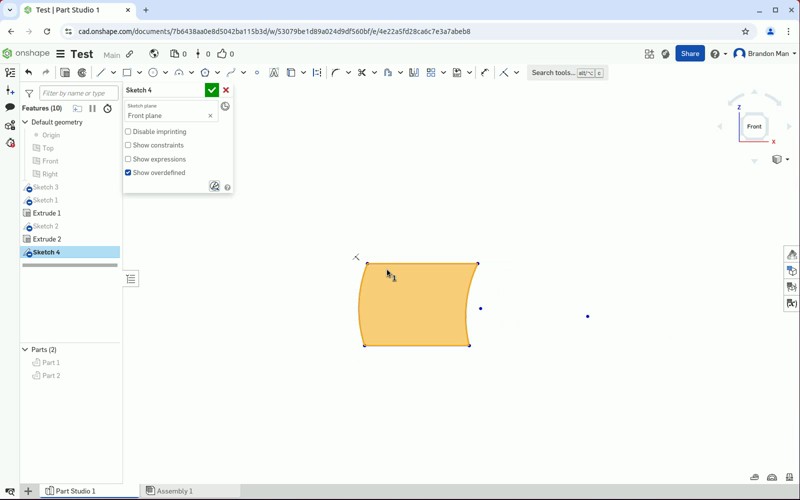
scroll(-6)
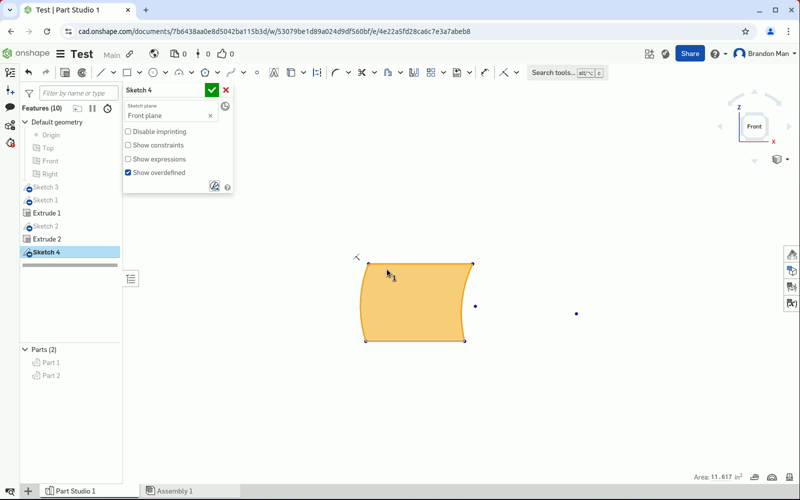
scroll(-6)
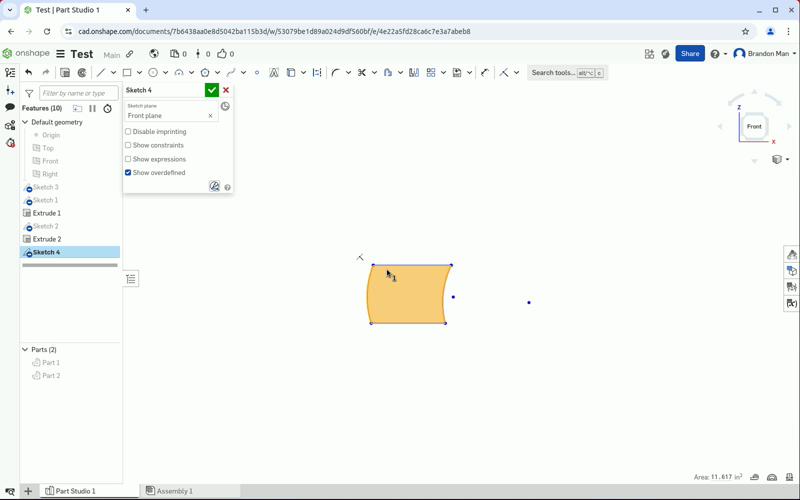
scroll(-6)
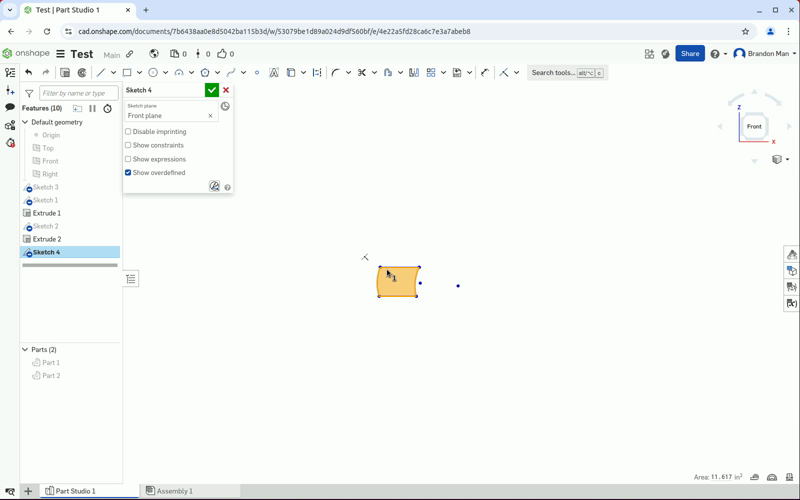
scroll(-6)
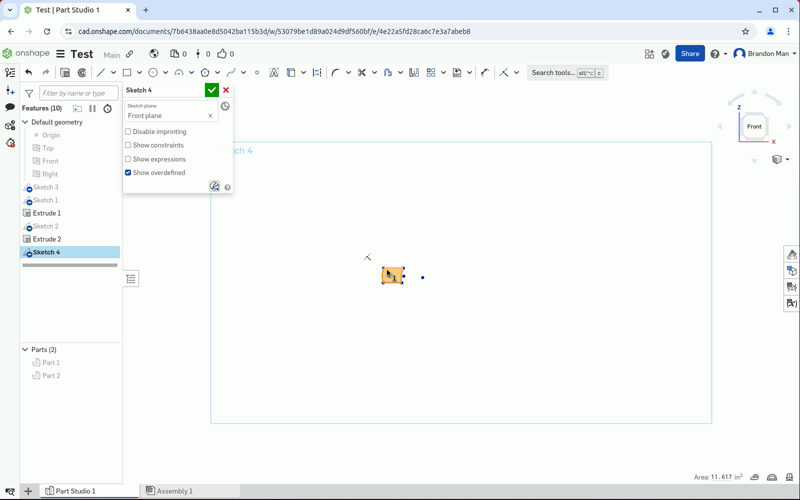
mouse_move(73, 352)
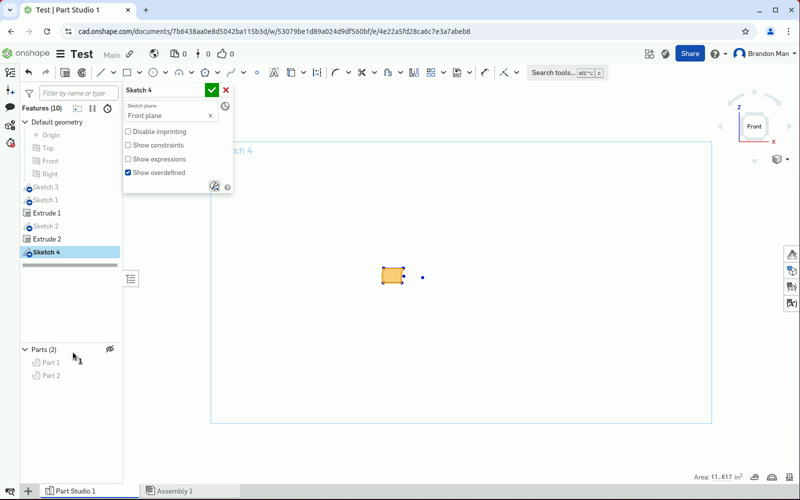
key(shift+y)
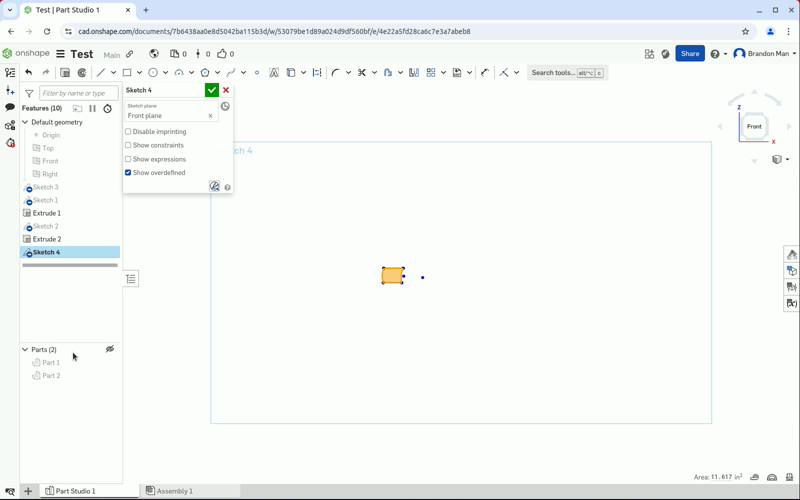
key(shift+e)
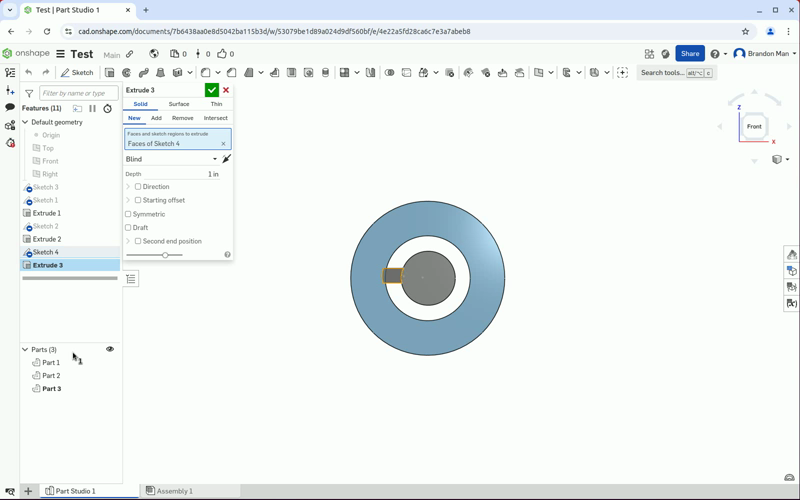
mouse_move(143, 106)
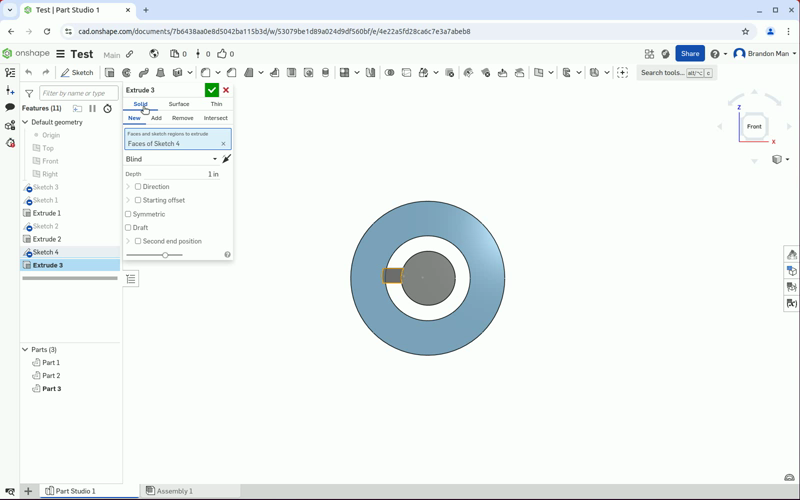
click(143, 106)
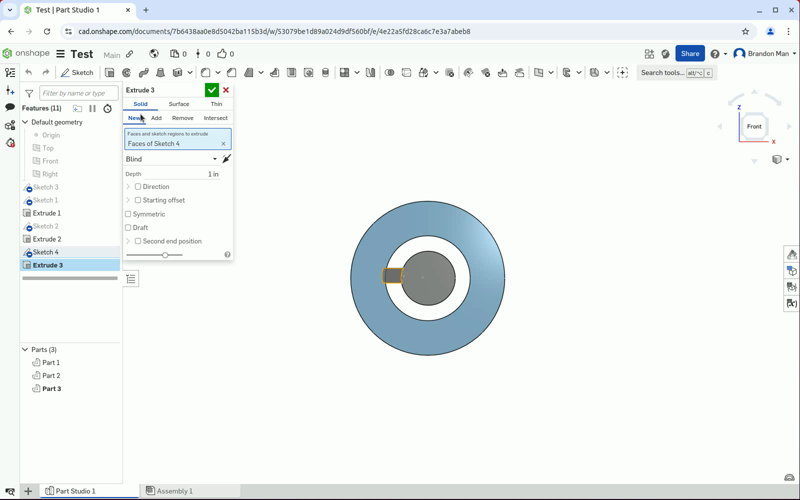
mouse_move(137, 120)
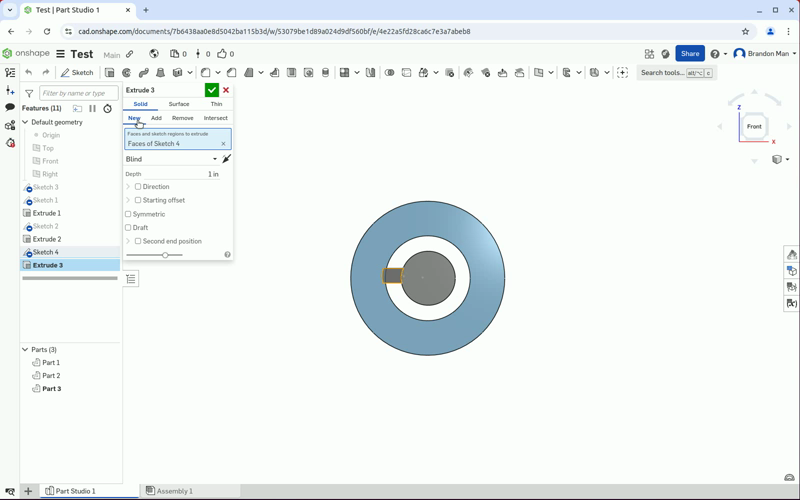
click(137, 120)
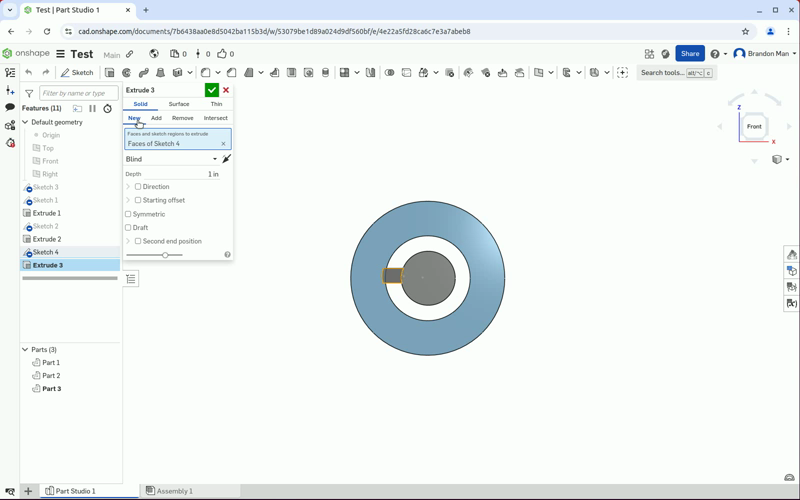
key(tab, 4)
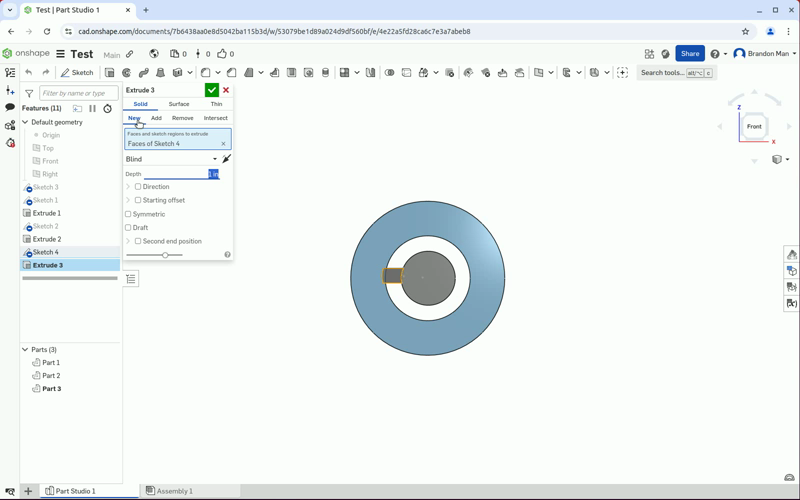
text(10.832)
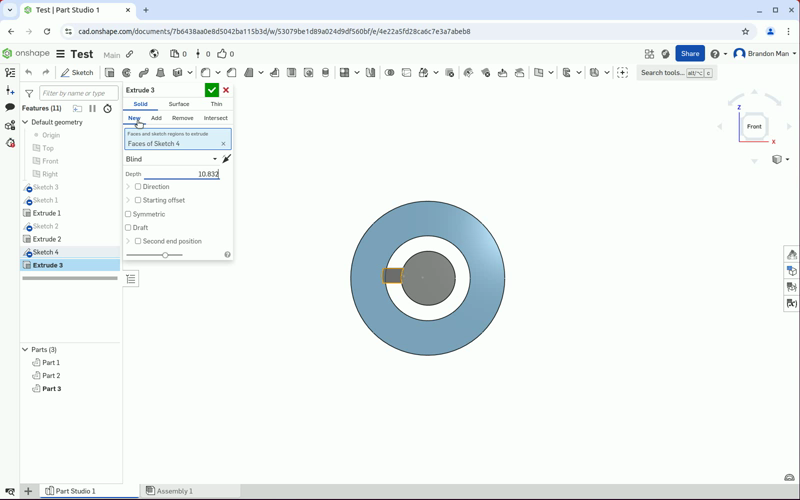
key(enter)
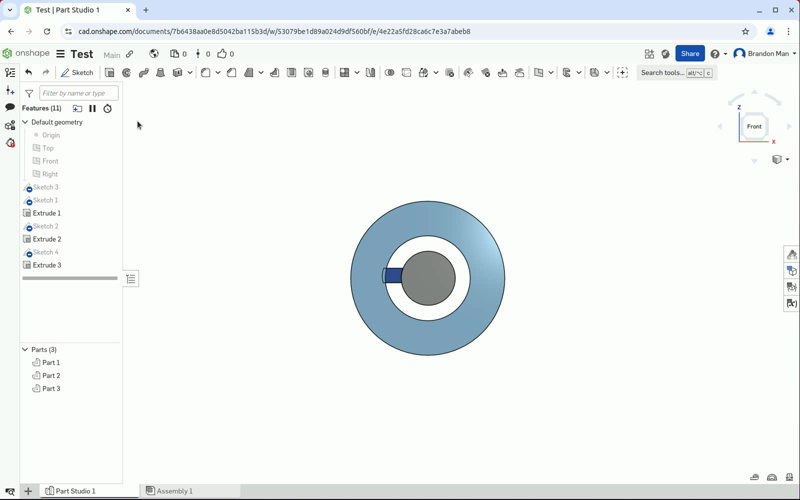
key(shift+h)
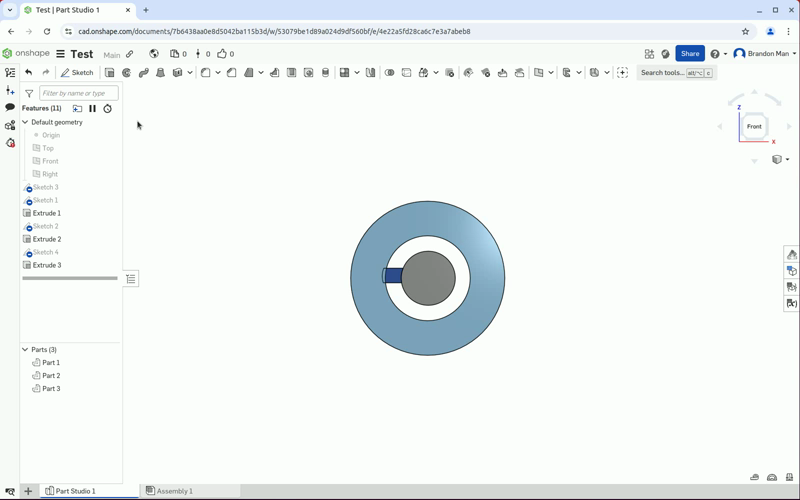
key(shift+h)
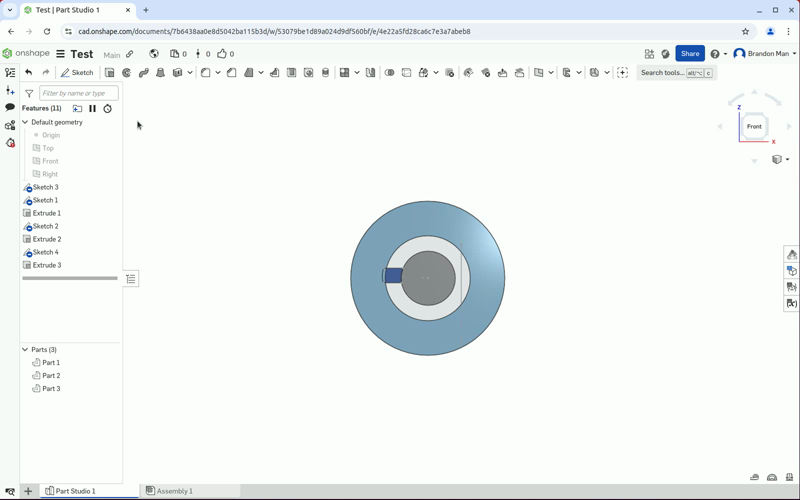
key(shift+7)
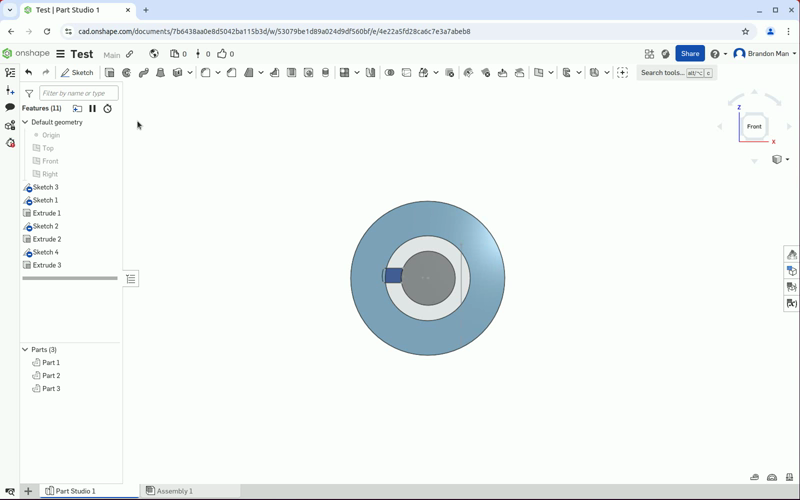
key(left, 2)
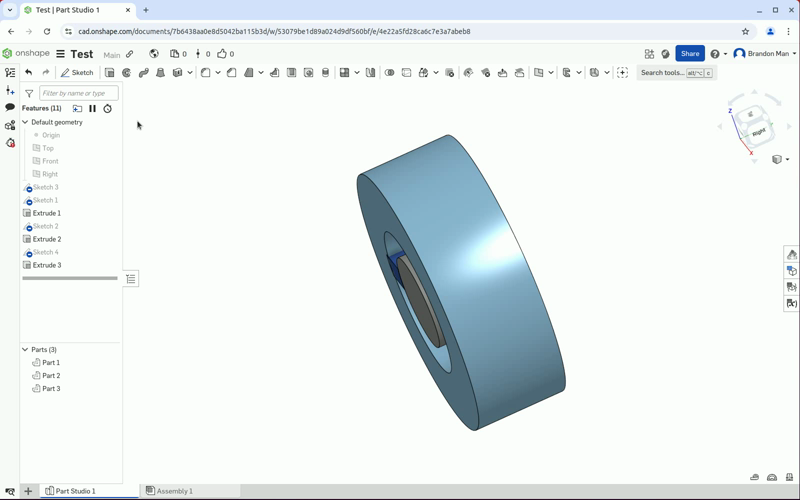
key(down, 2)
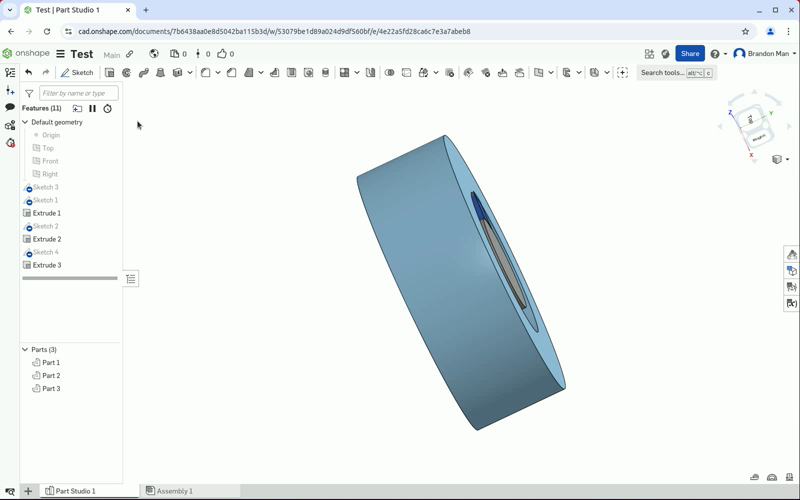
key(up, 2)
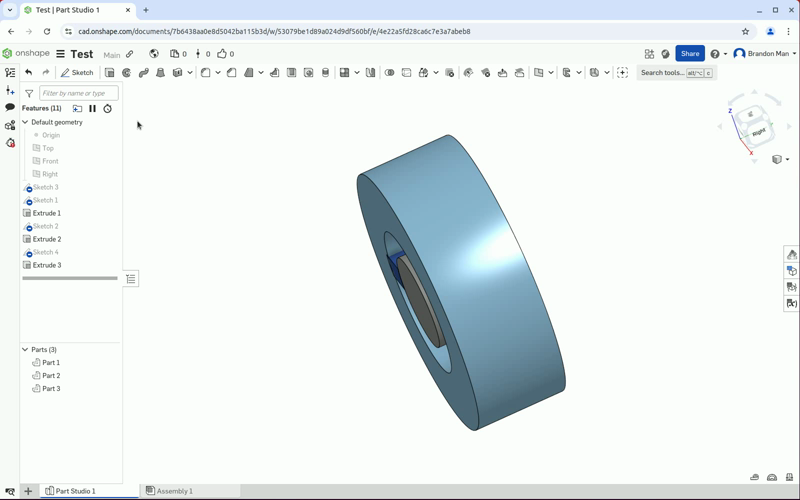
key(right, 2)
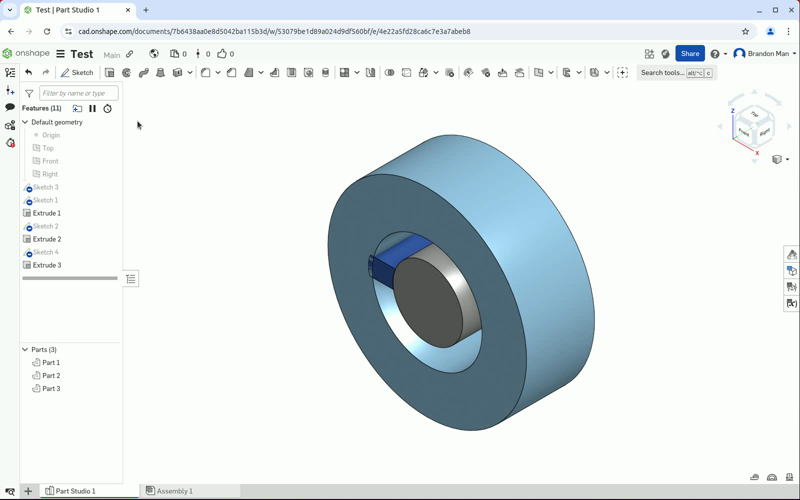
mouse_move(73, 189)
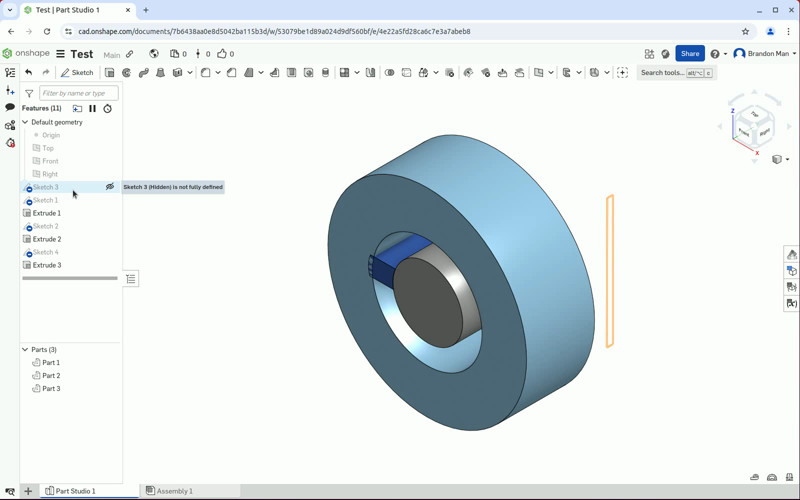
click(73, 189)